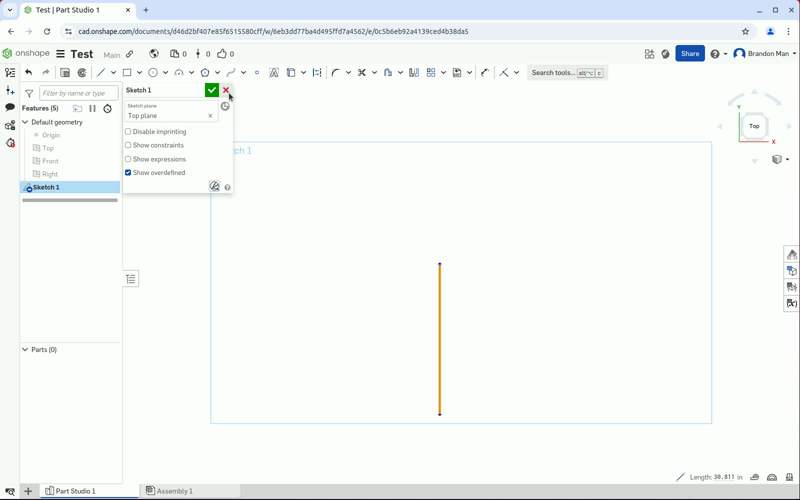
key(shift+h)
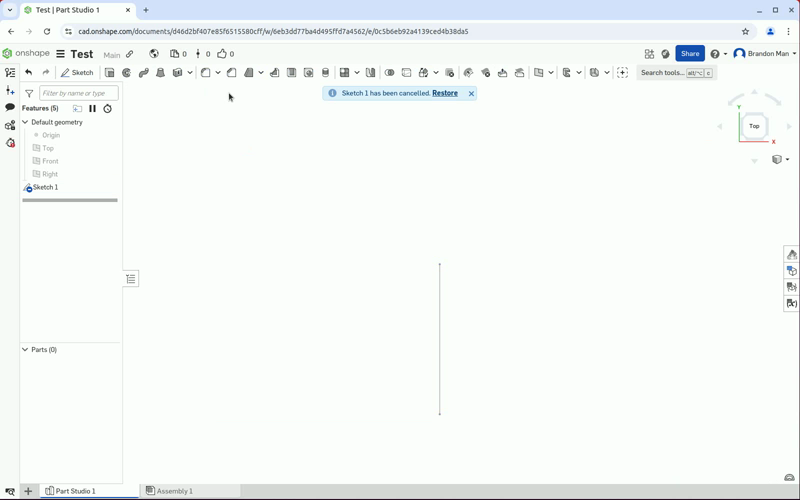
key(shift+s)
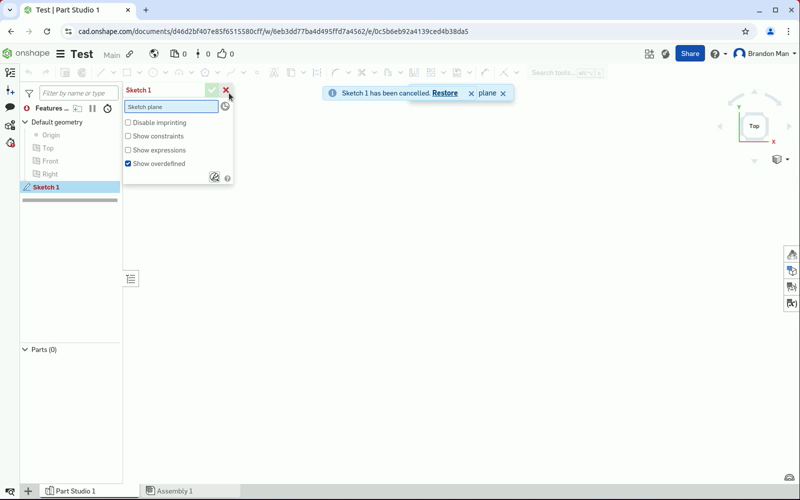
mouse_move(73, 150)
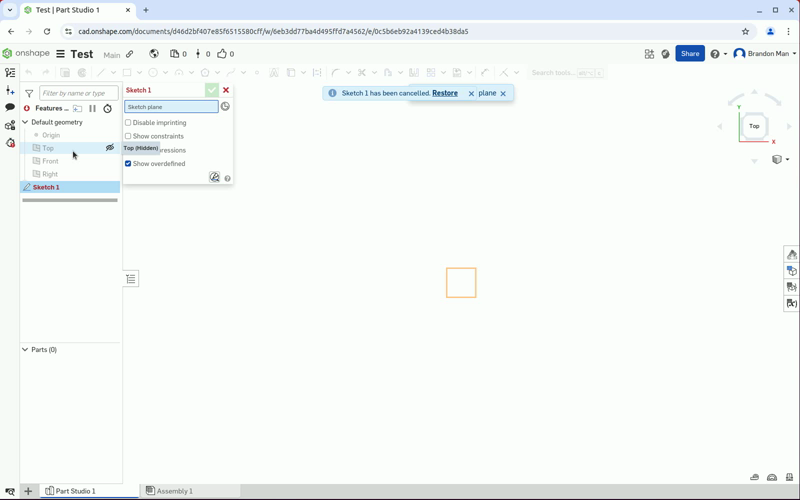
click(73, 150)
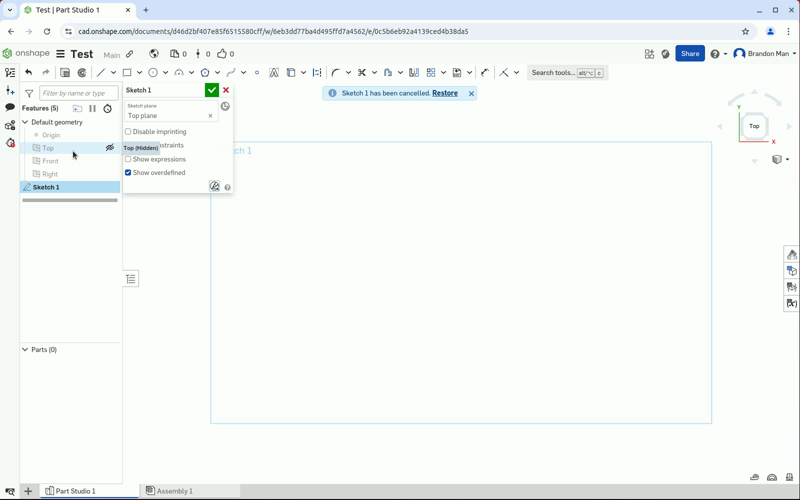
mouse_move(73, 352)
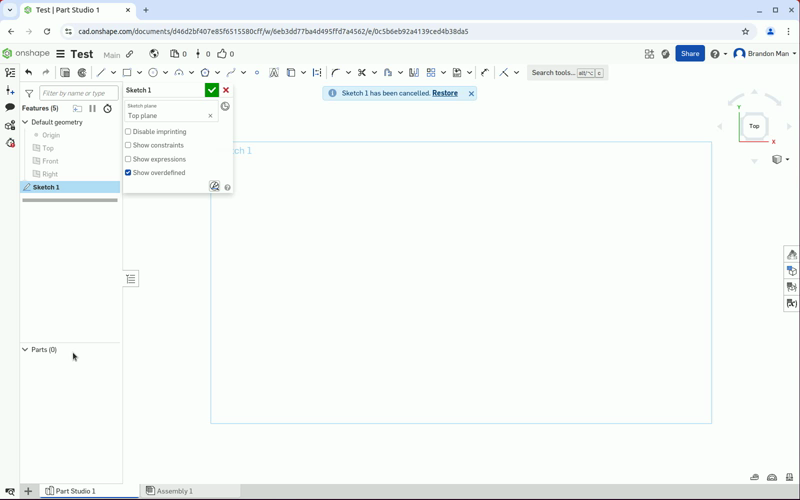
key(y)
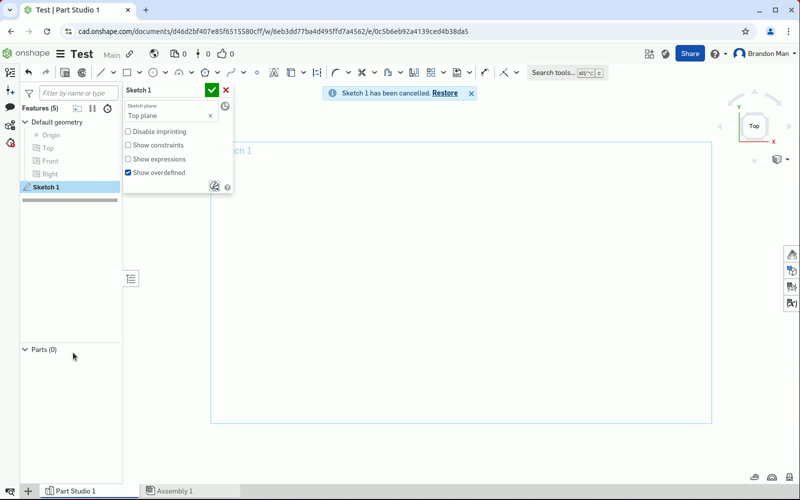
key(l)
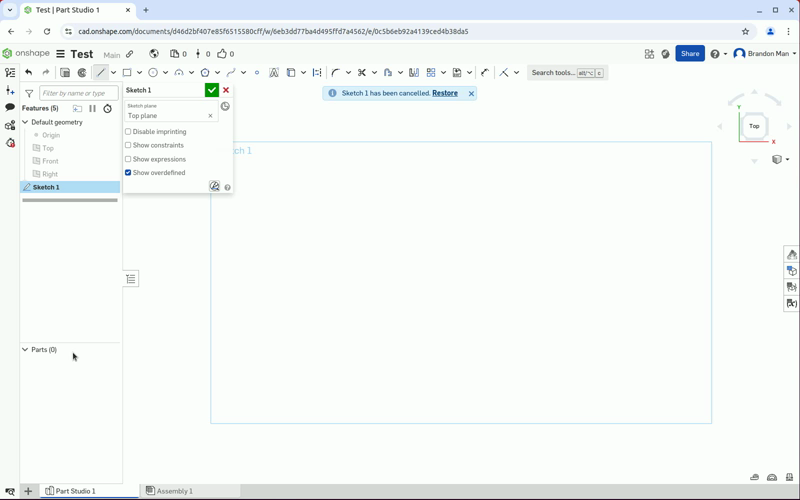
key_down(shift)
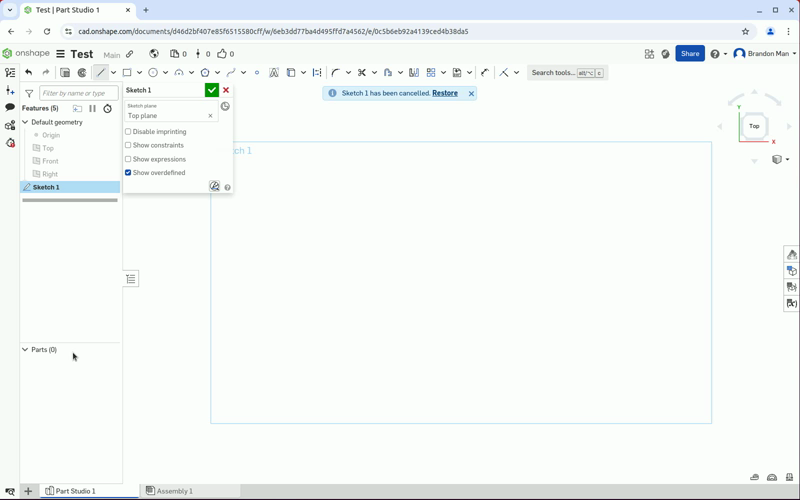
mouse_move(348, 335)
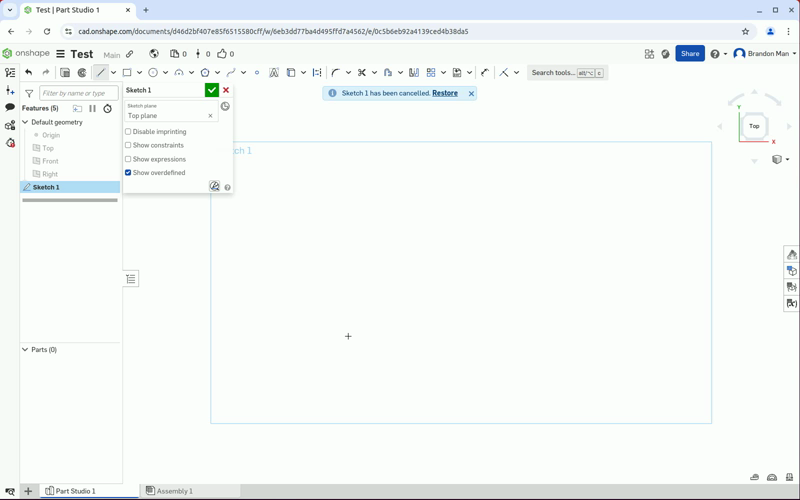
click(348, 335)
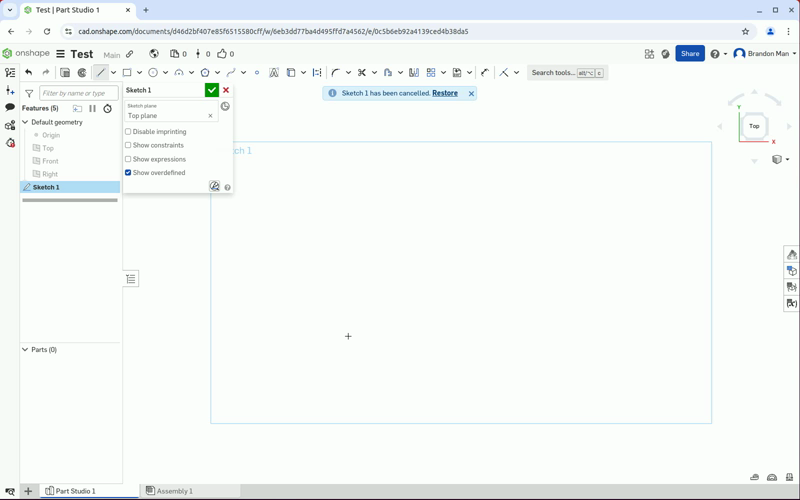
key_up(shift)
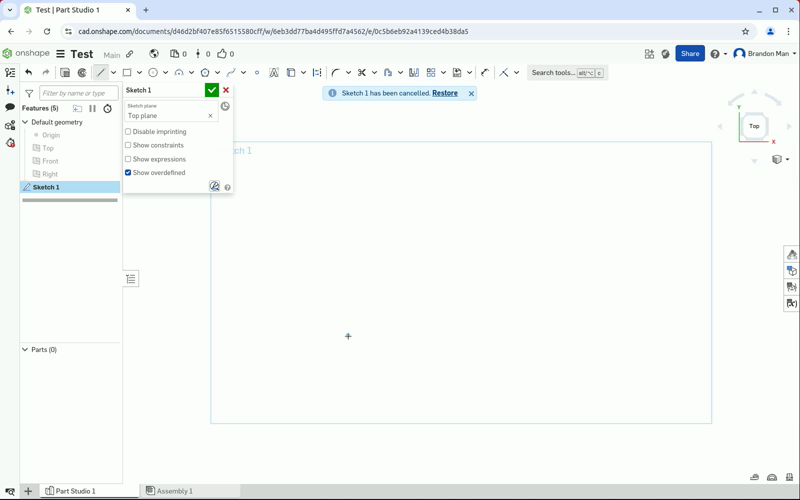
key_down(shift)
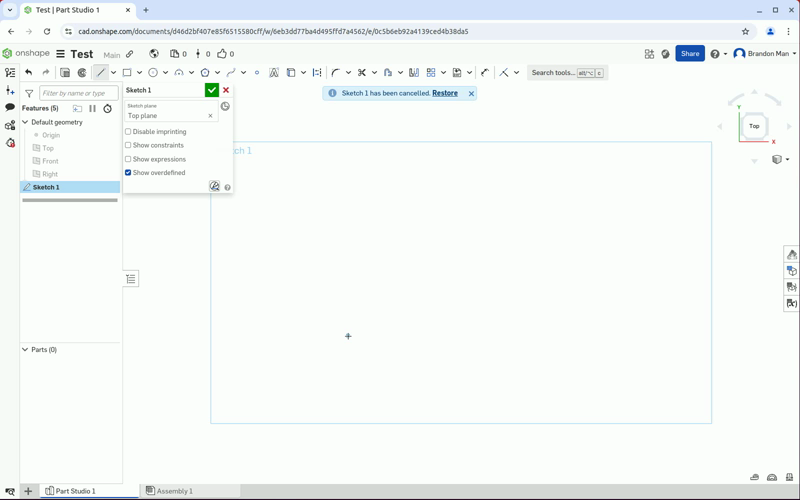
mouse_move(378, 335)
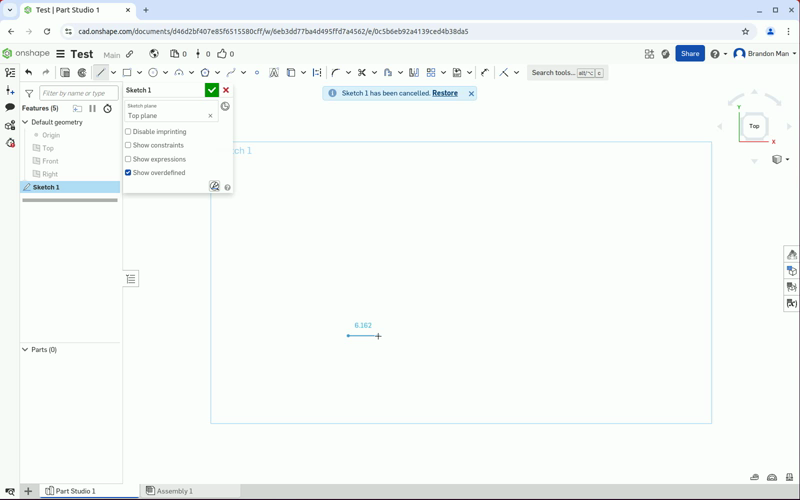
mouse_move(379, 335)
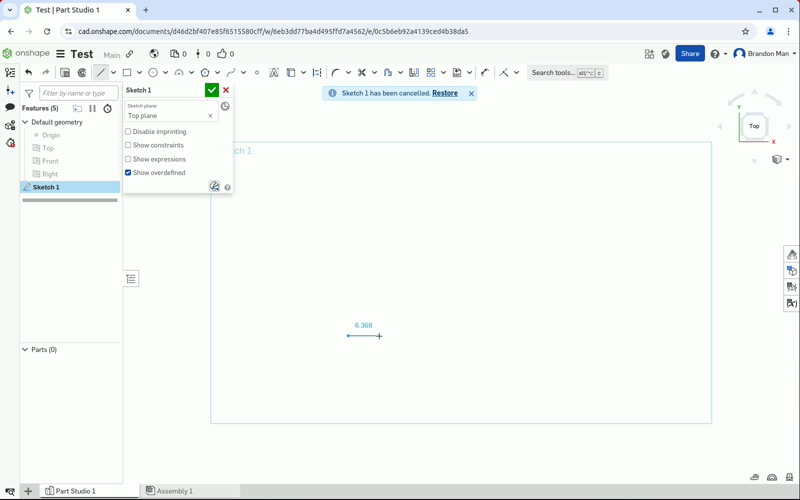
click(379, 335)
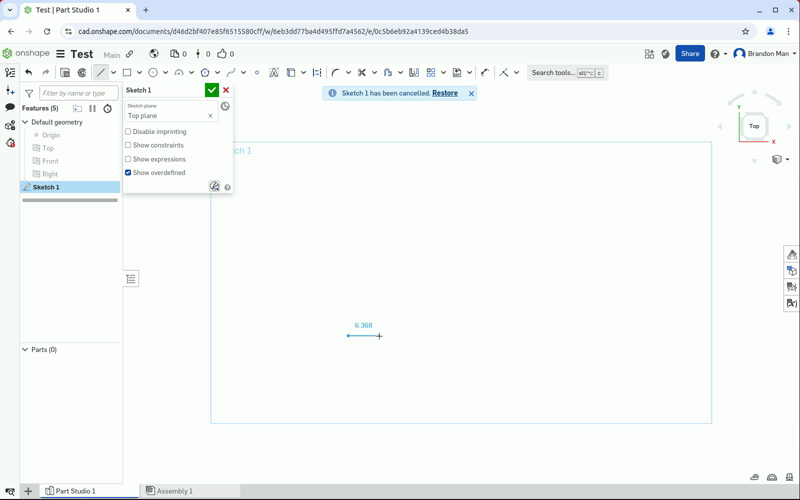
key_up(shift)
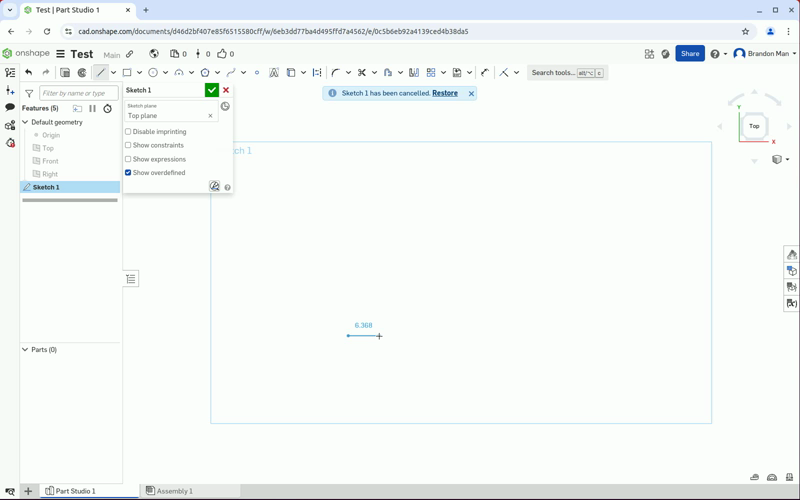
key_down(shift)
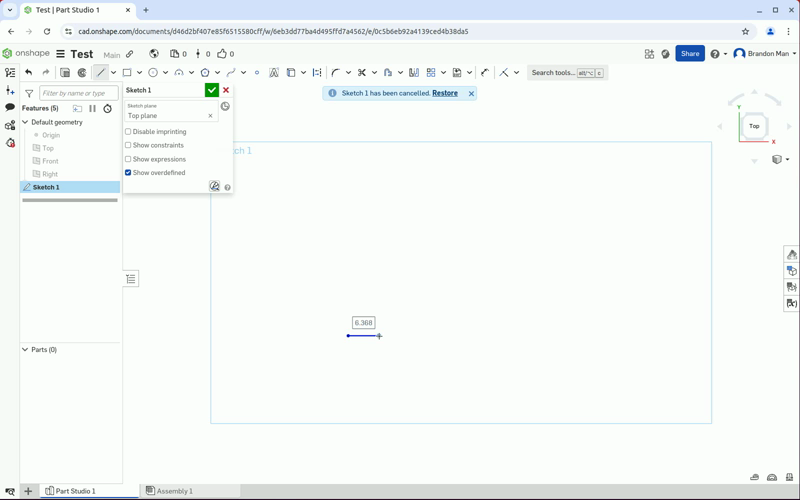
mouse_move(409, 335)
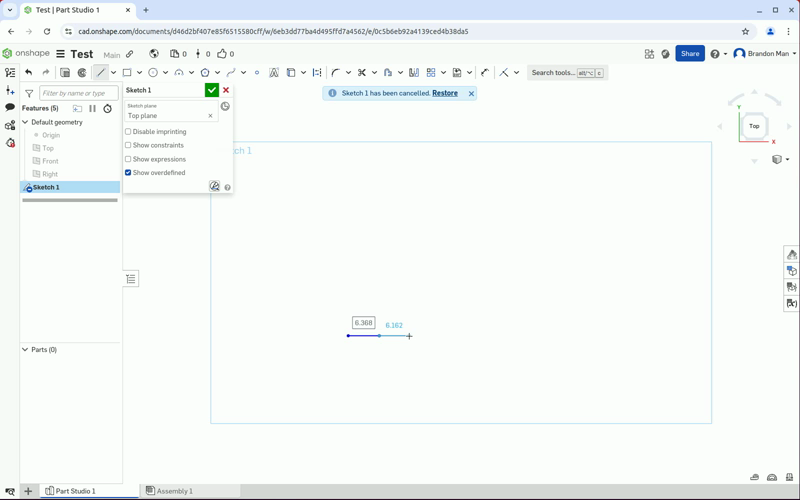
mouse_move(379, 302)
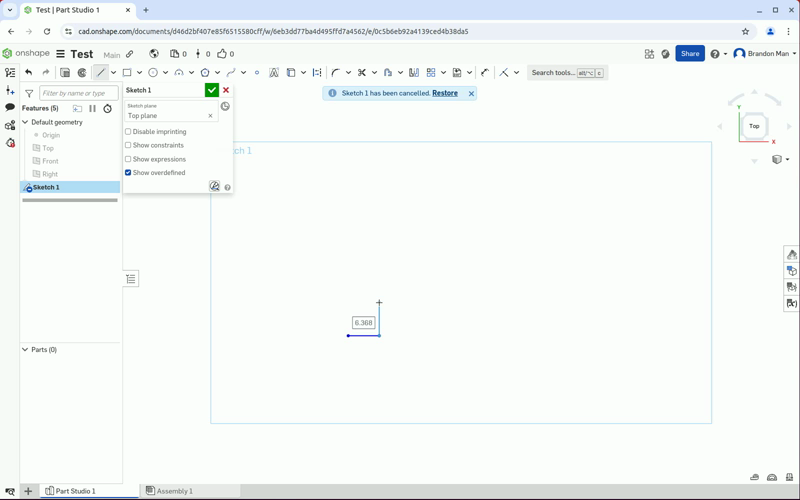
click(379, 302)
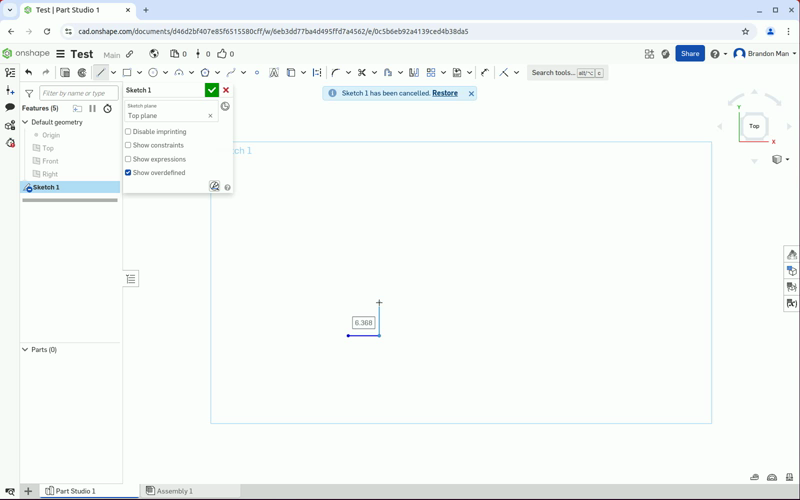
key_up(shift)
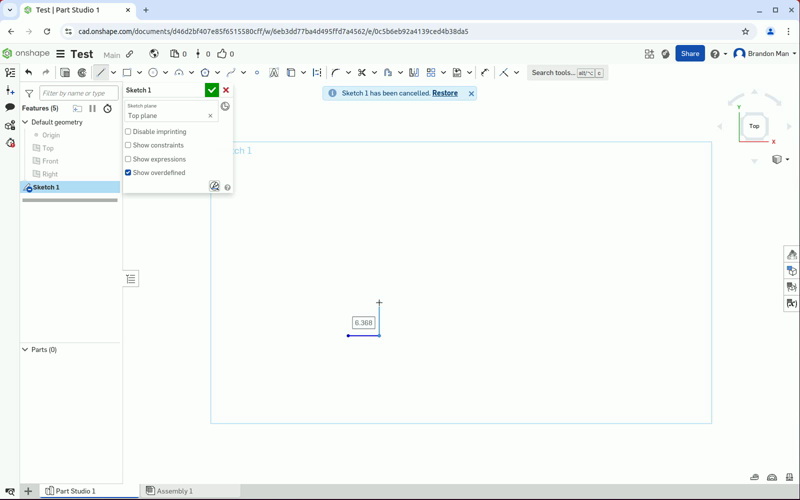
key_down(shift)
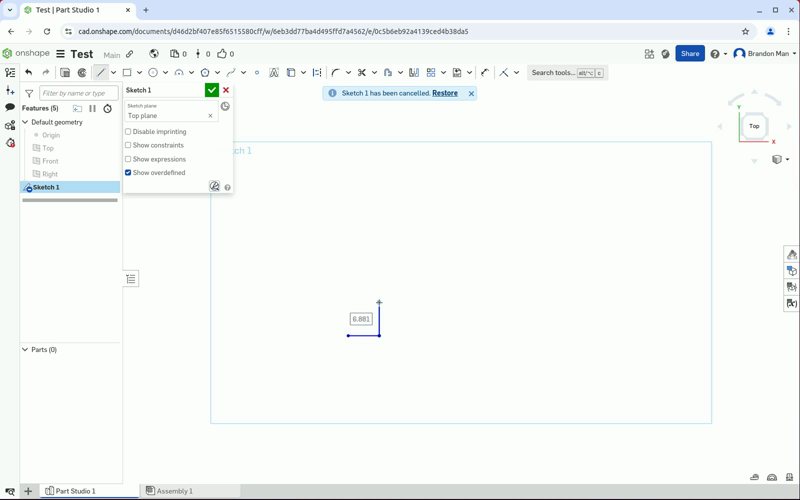
mouse_move(409, 302)
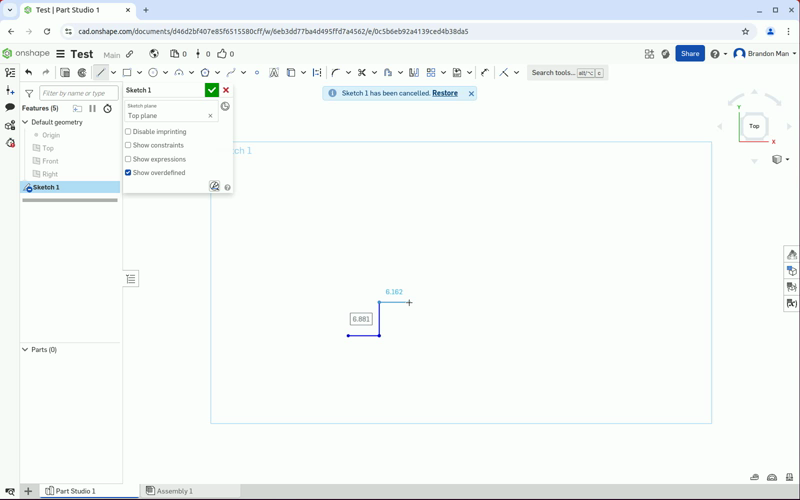
mouse_move(348, 302)
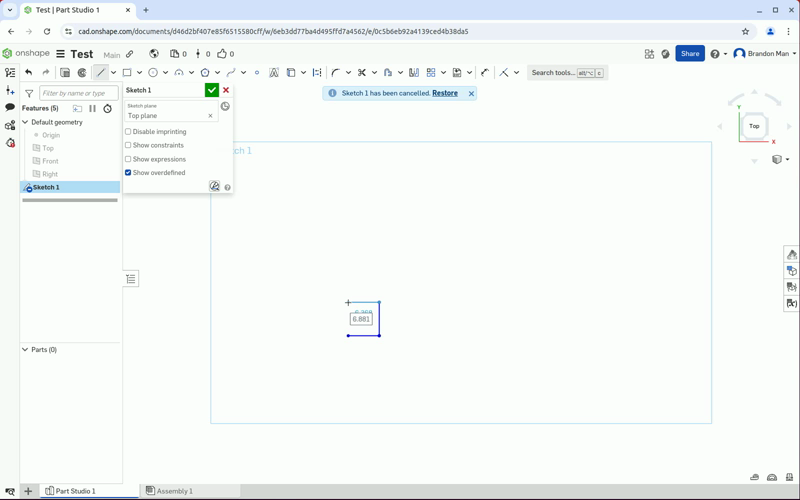
click(348, 302)
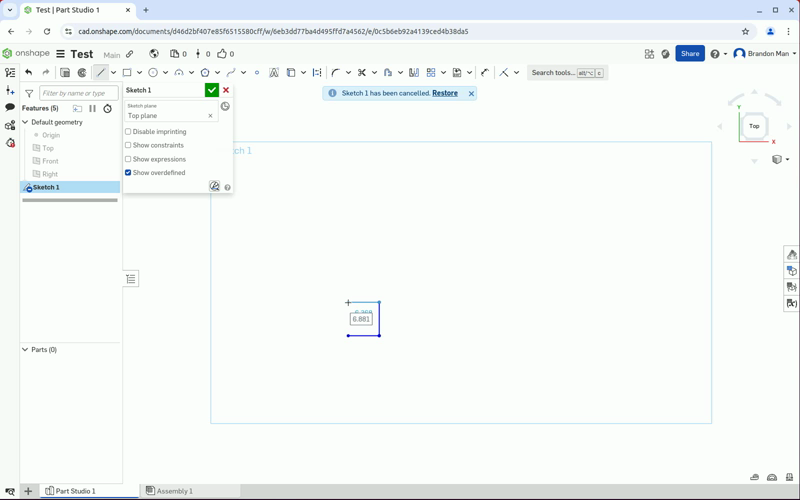
key_up(shift)
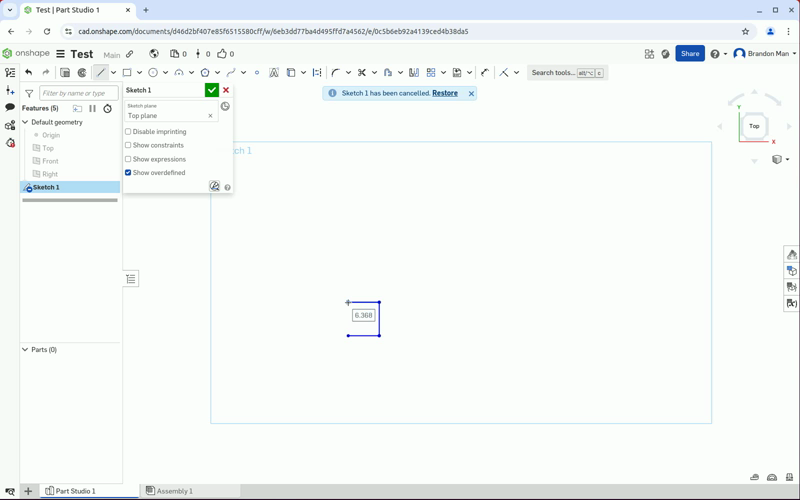
mouse_move(378, 302)
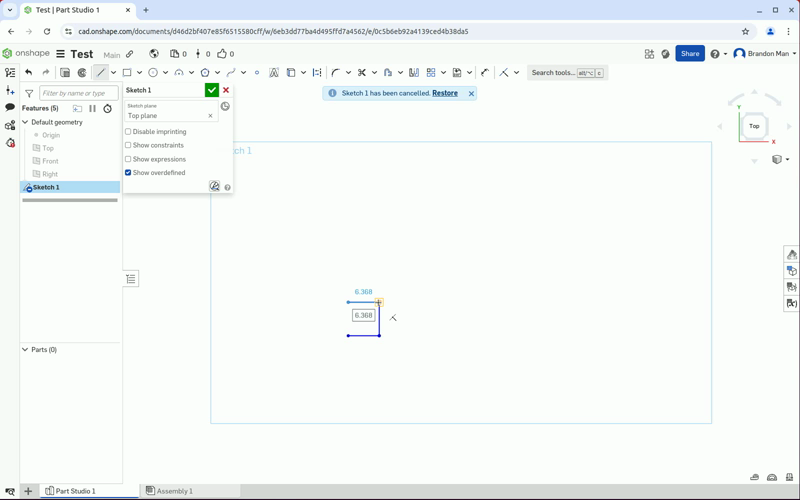
key_down(shift)
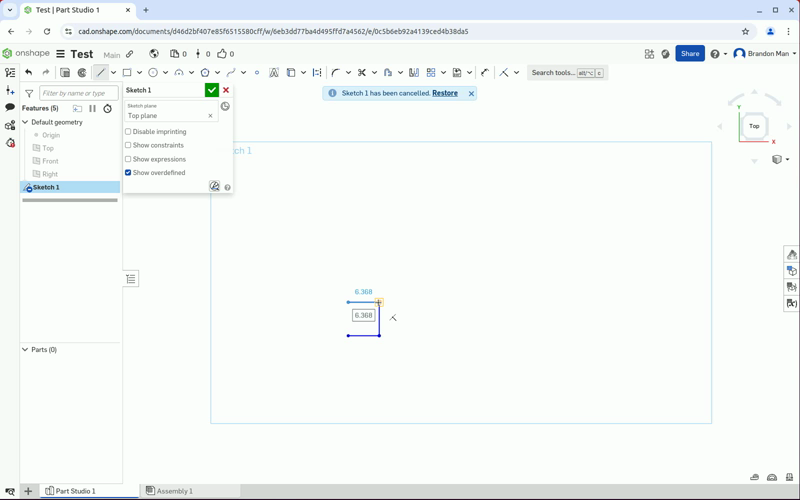
mouse_move(348, 335)
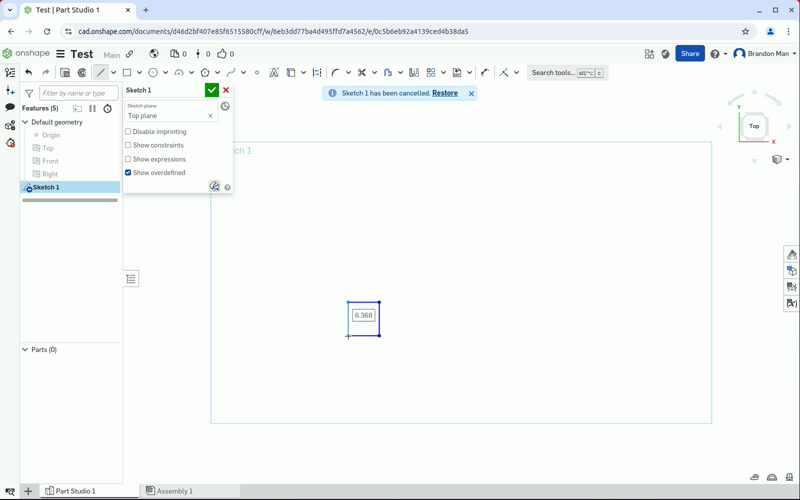
key_up(shift)
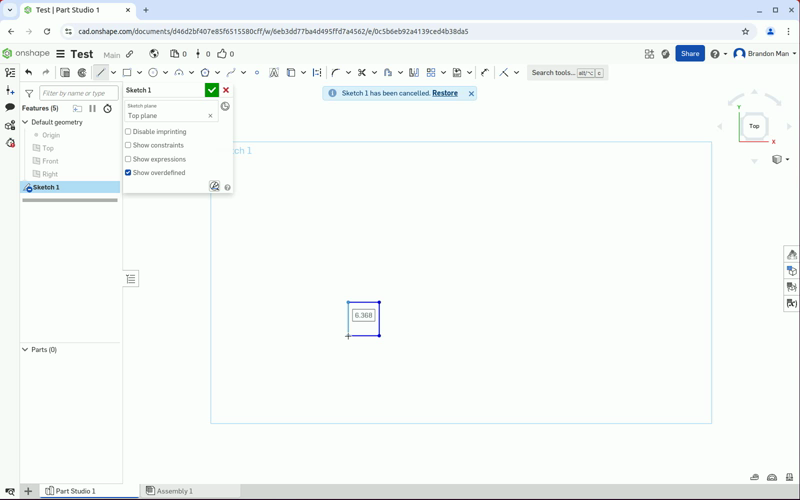
click(348, 335)
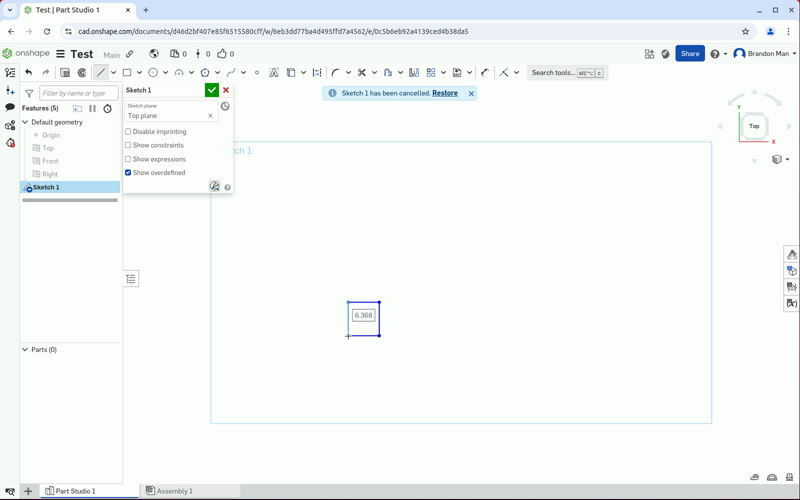
key(esc)
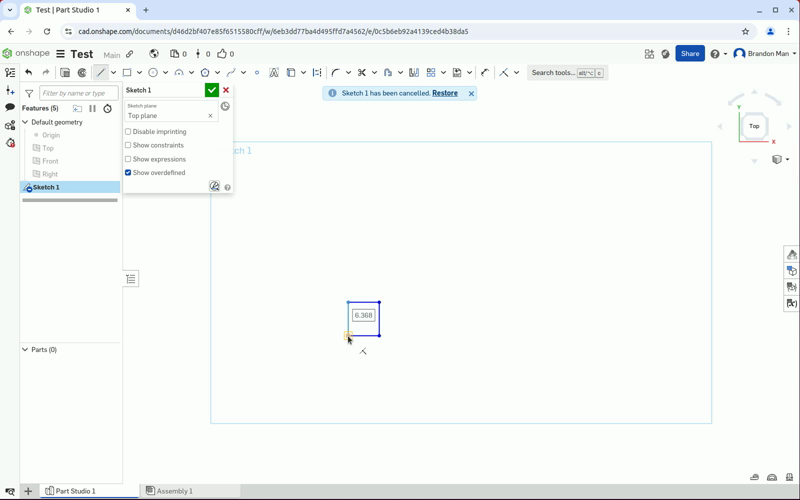
mouse_move(375, 323)
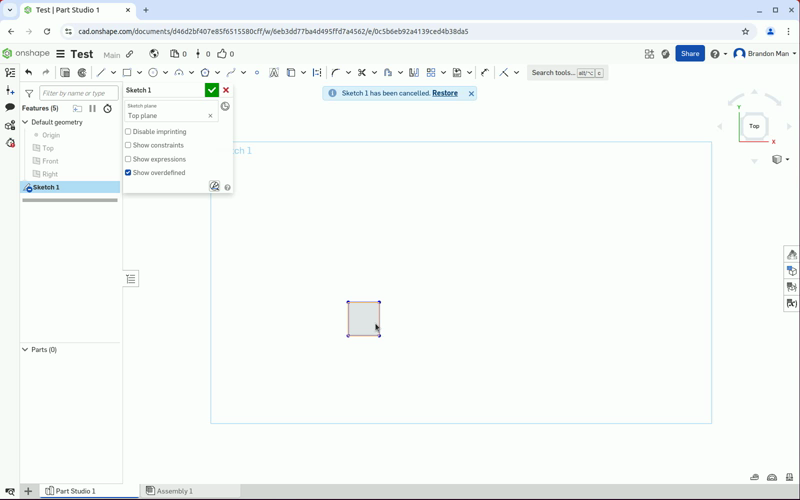
scroll(6)
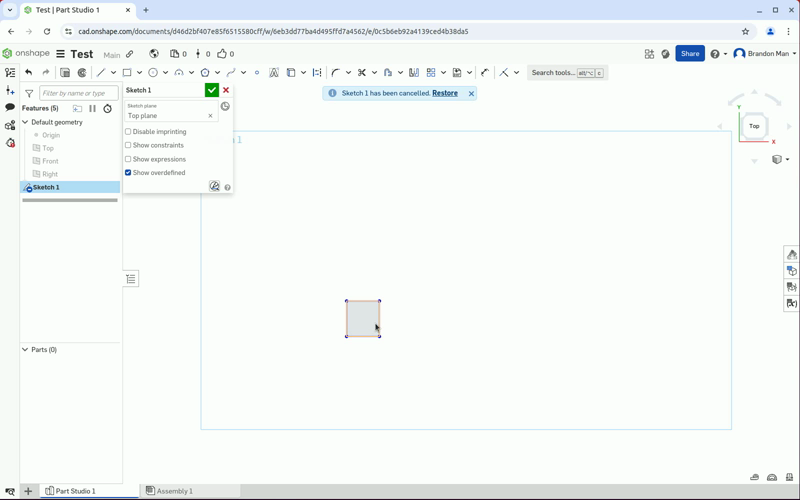
scroll(6)
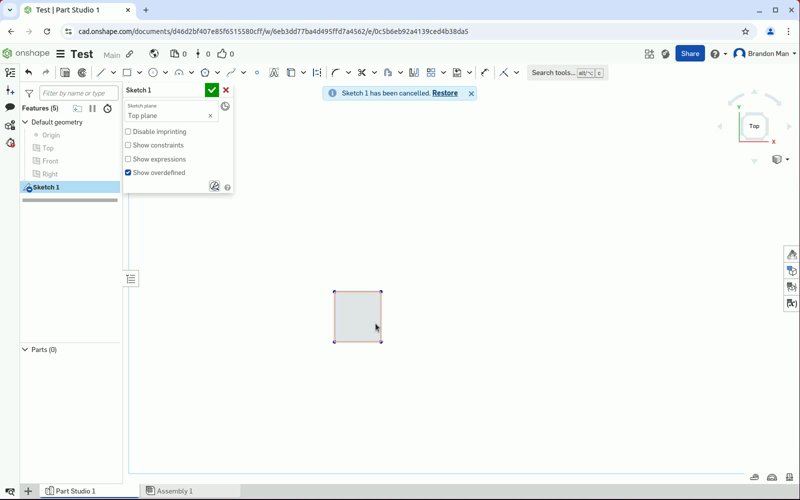
scroll(6)
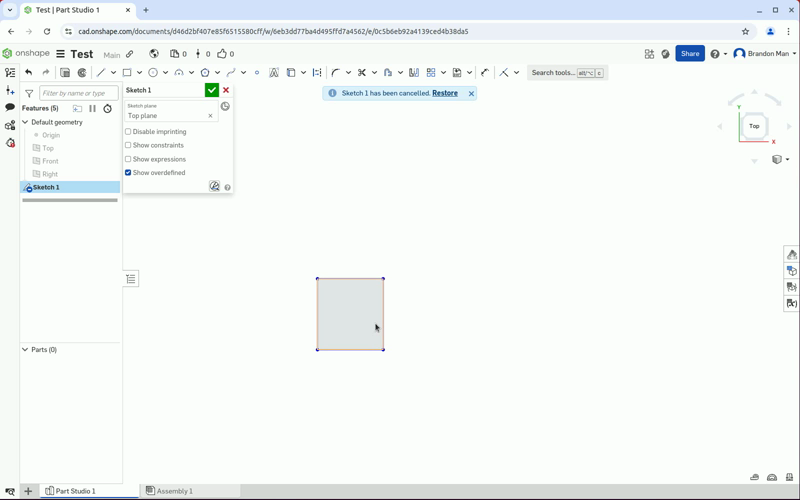
scroll(6)
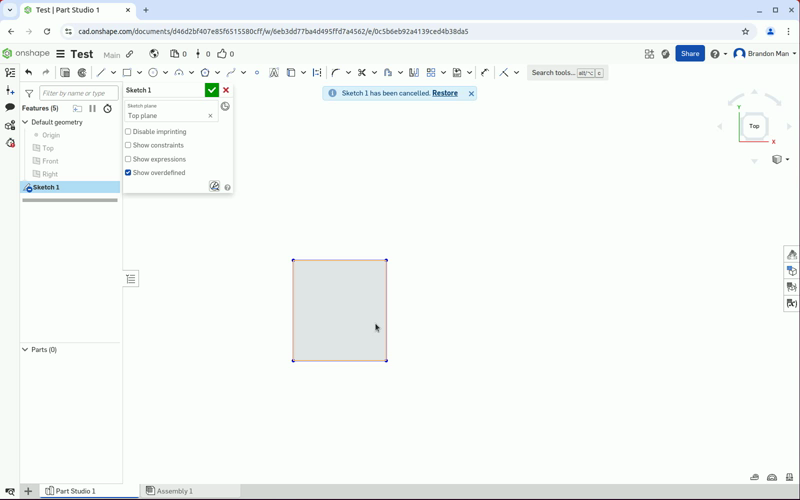
scroll(6)
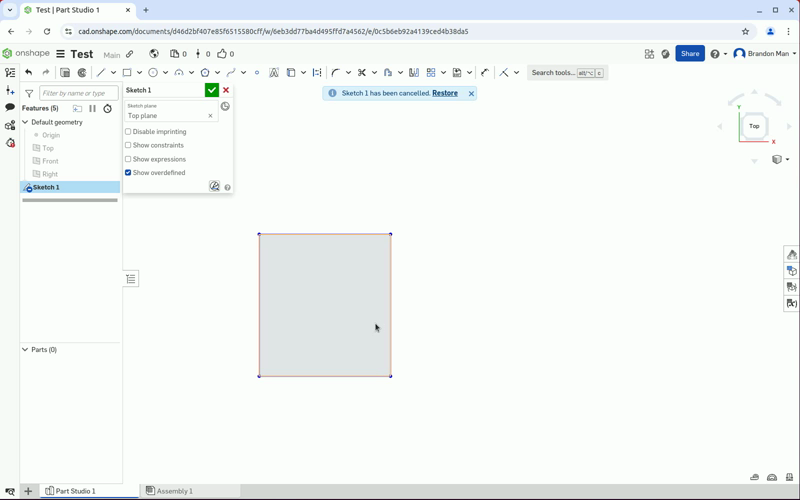
scroll(6)
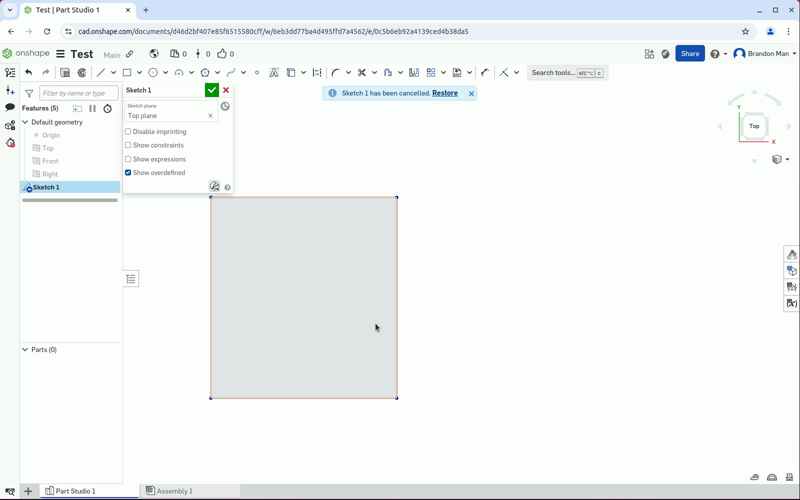
scroll(6)
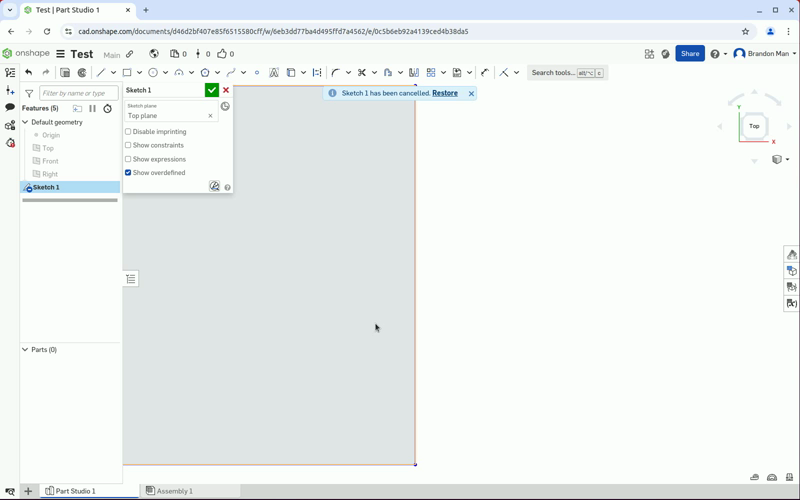
click(375, 323)
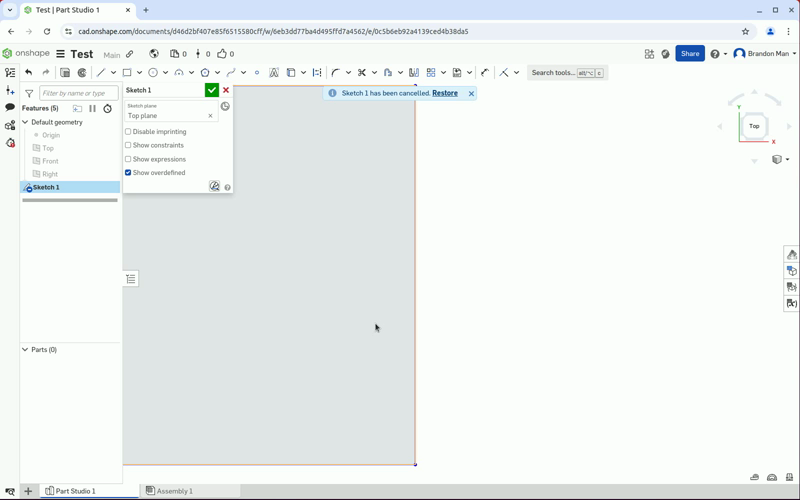
scroll(-6)
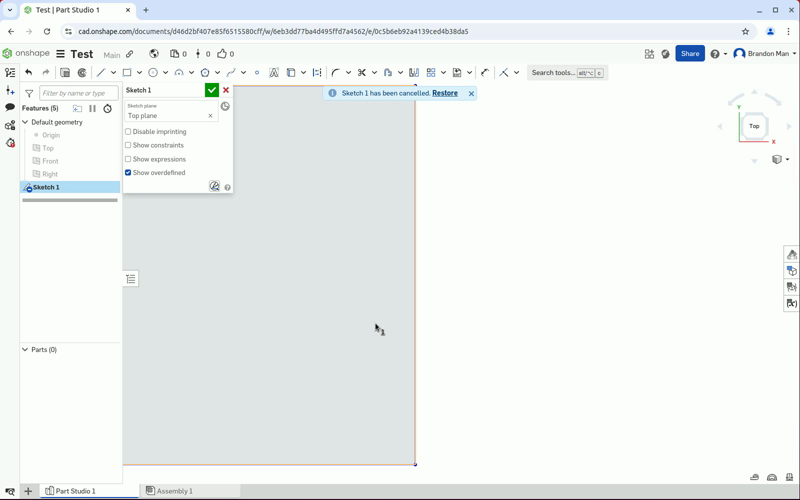
scroll(-6)
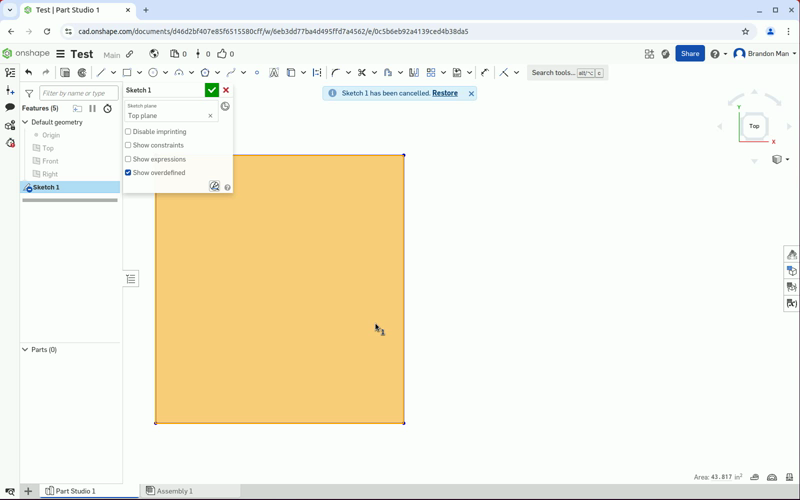
scroll(-6)
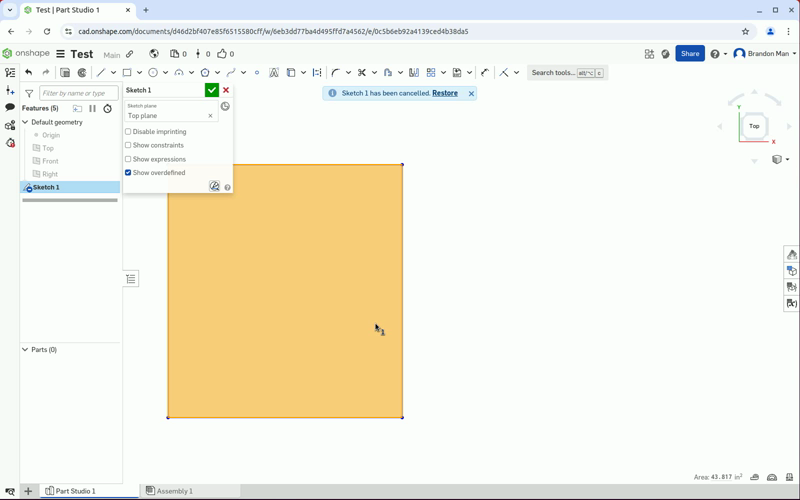
scroll(-6)
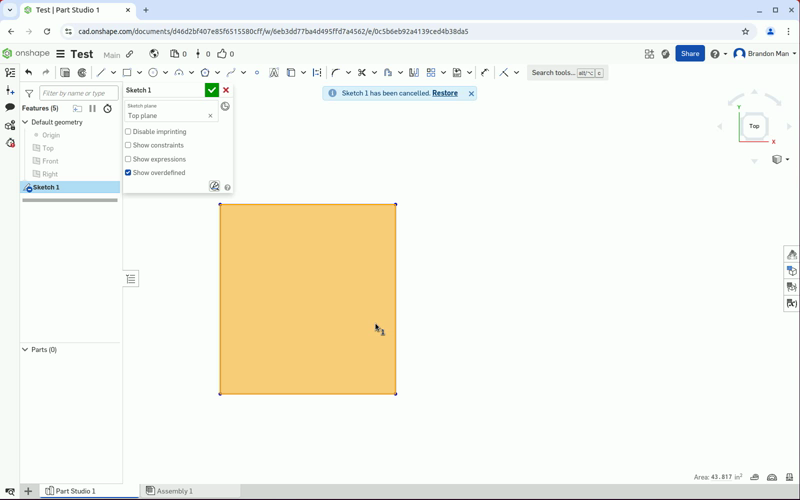
scroll(-6)
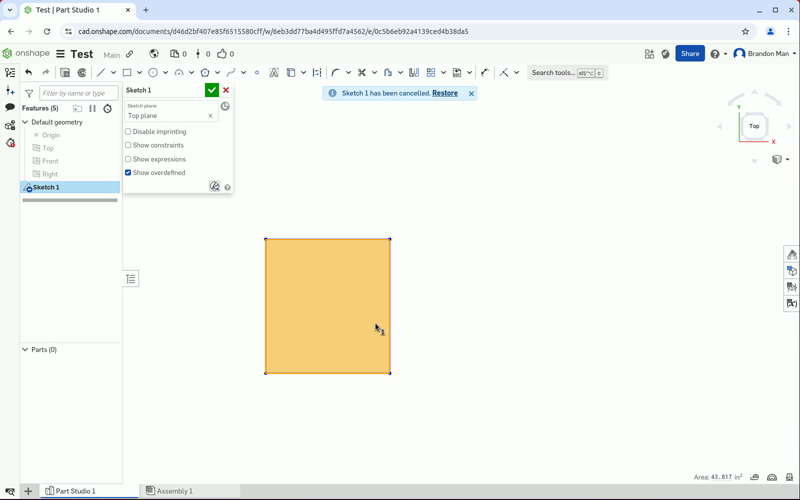
scroll(-6)
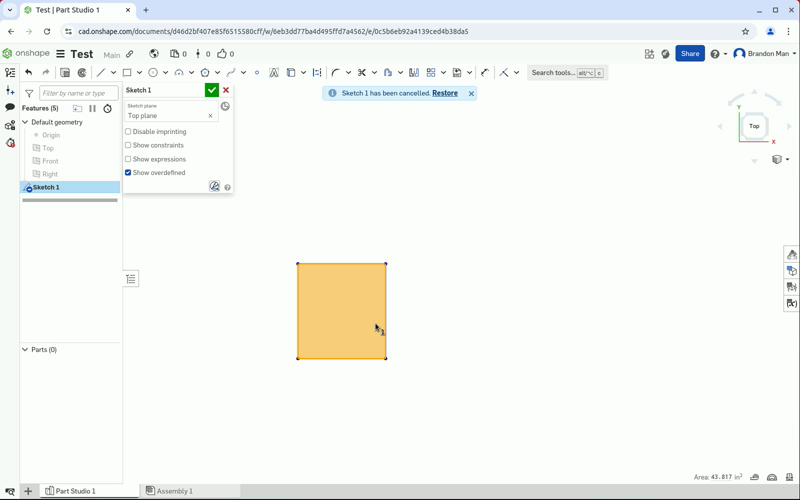
scroll(-6)
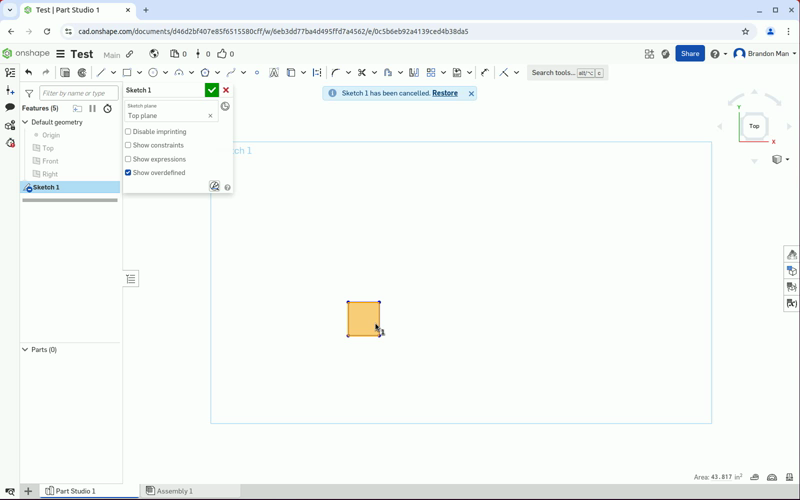
mouse_move(73, 352)
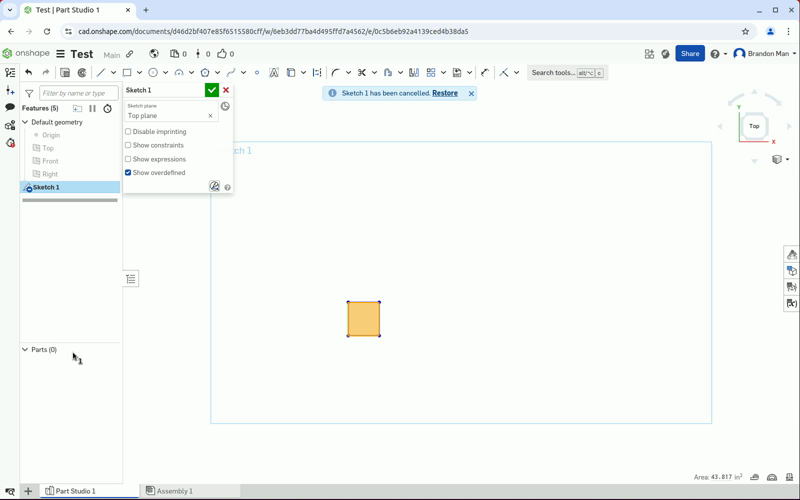
key(shift+y)
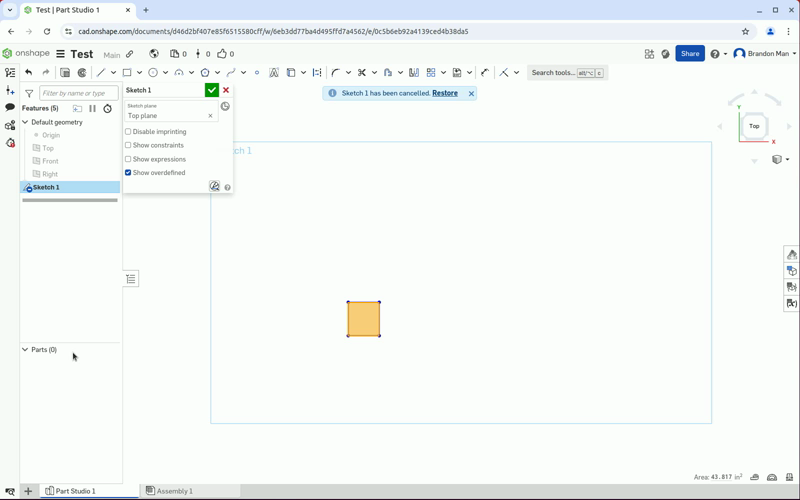
key(shift+e)
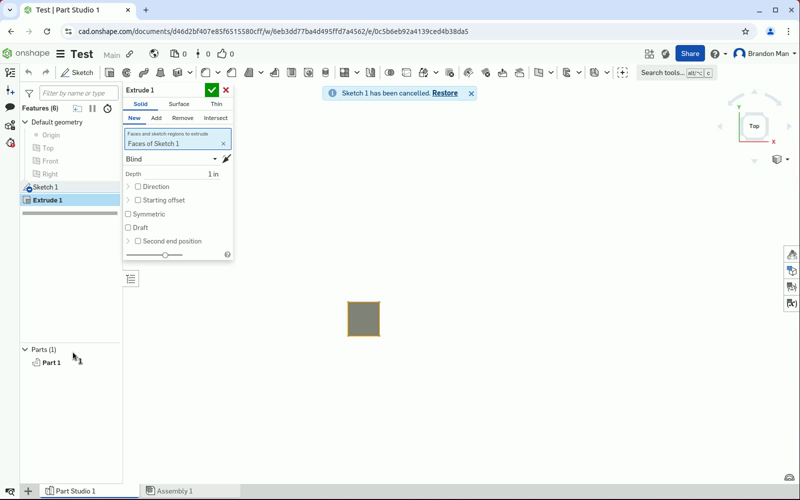
mouse_move(143, 106)
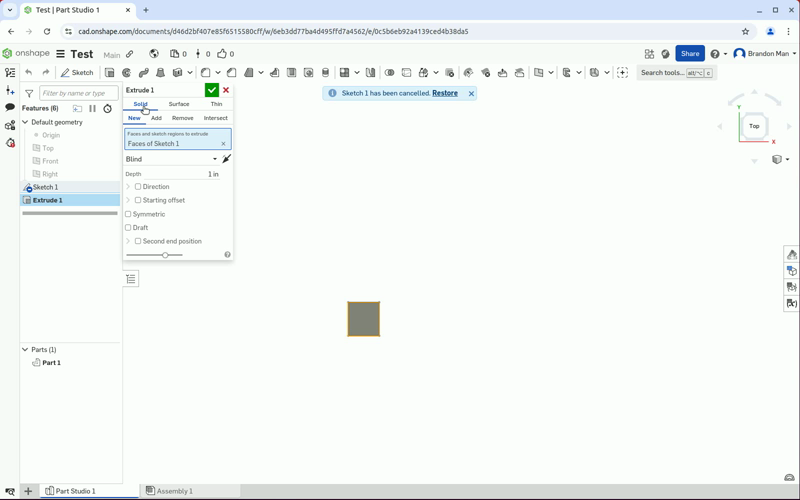
click(143, 106)
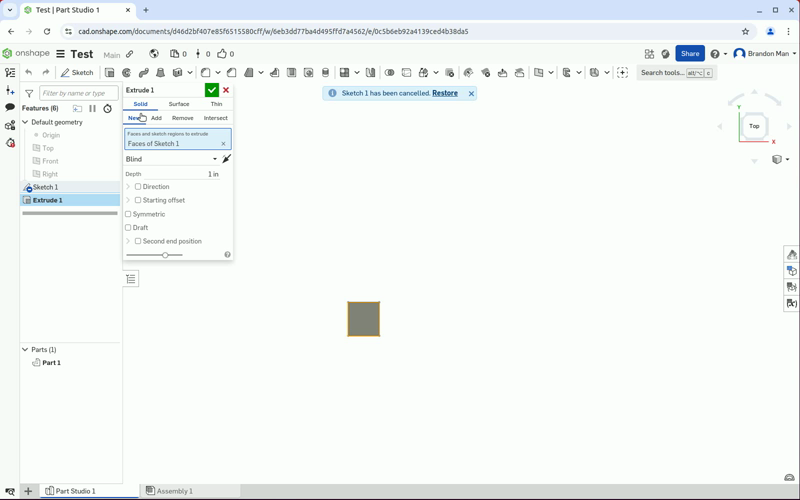
mouse_move(137, 120)
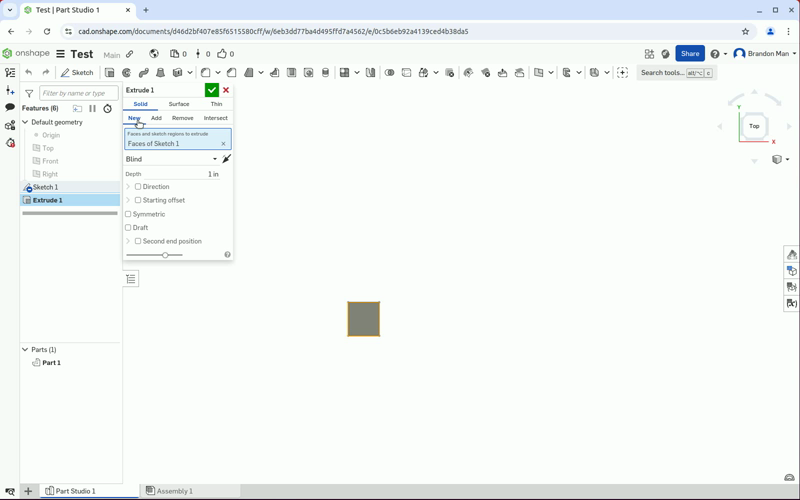
click(137, 120)
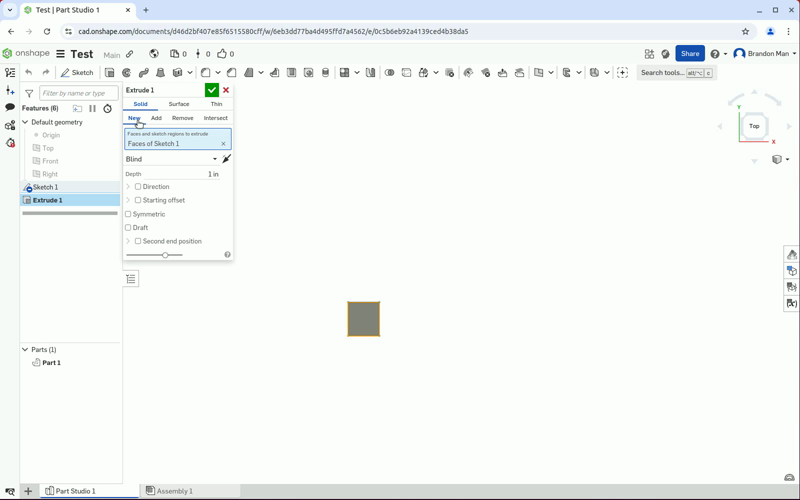
key(tab, 4)
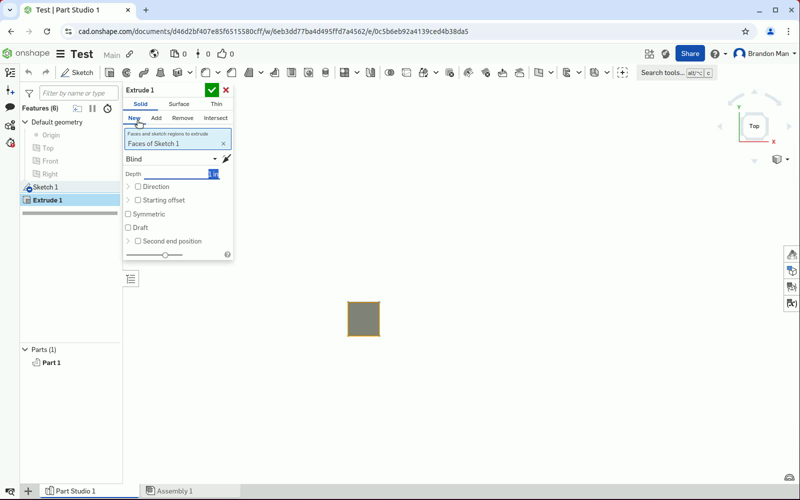
text(4.333)
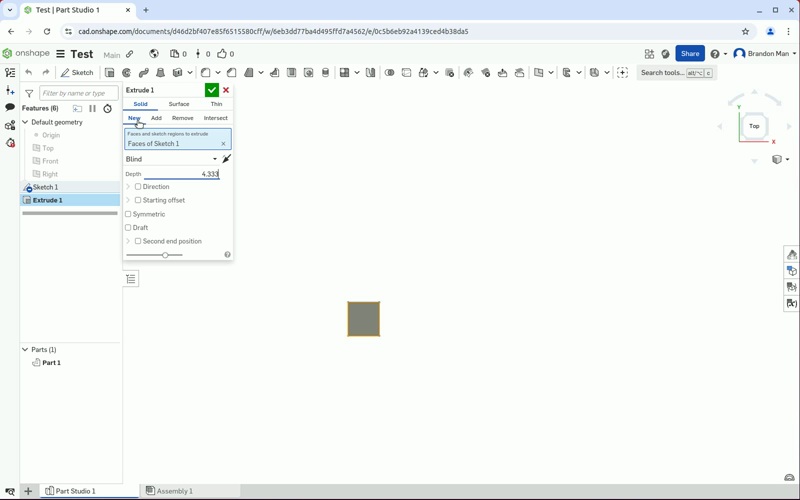
key(enter)
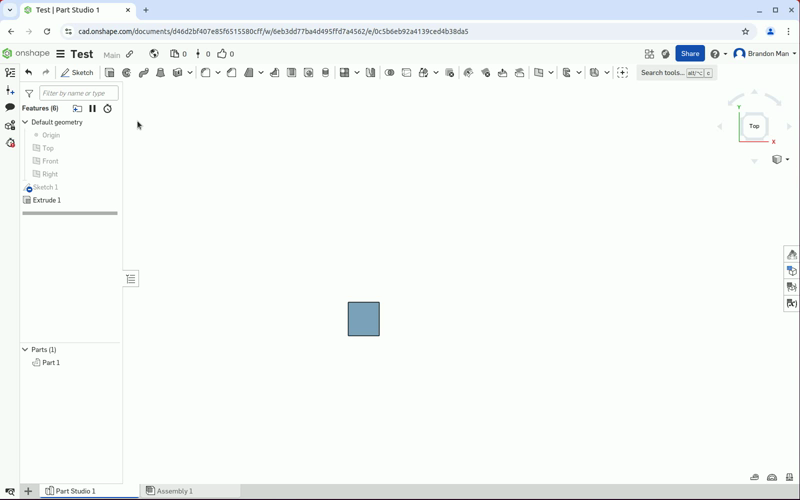
key(shift+h)
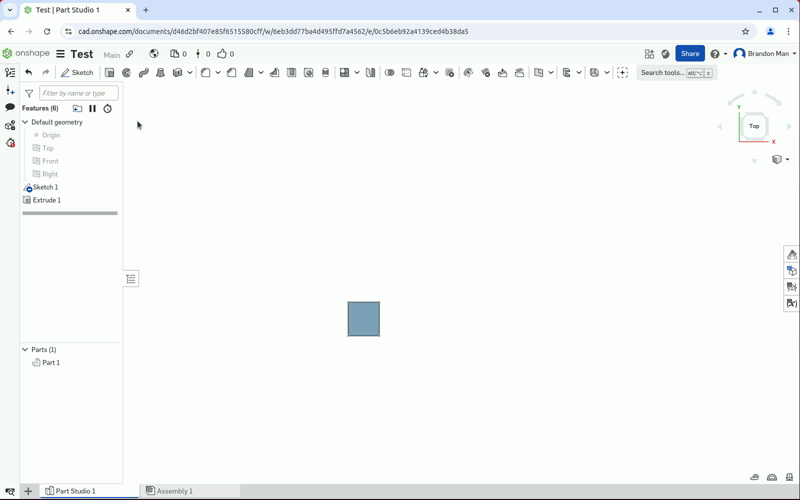
key(shift+h)
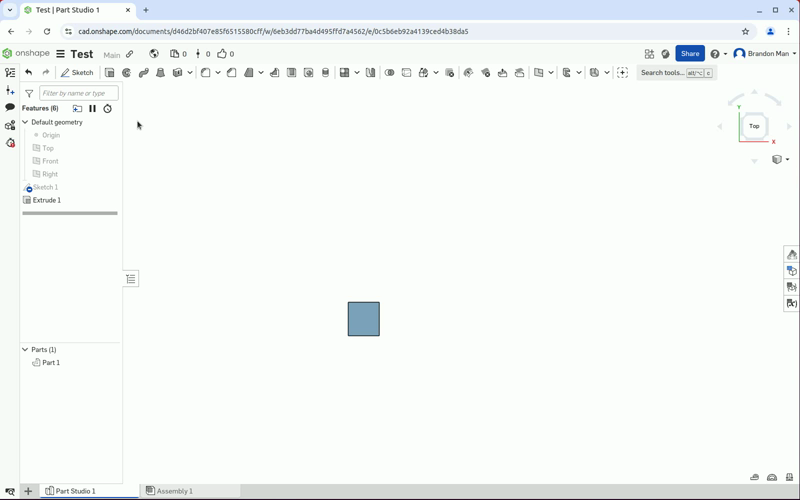
mouse_move(73, 189)
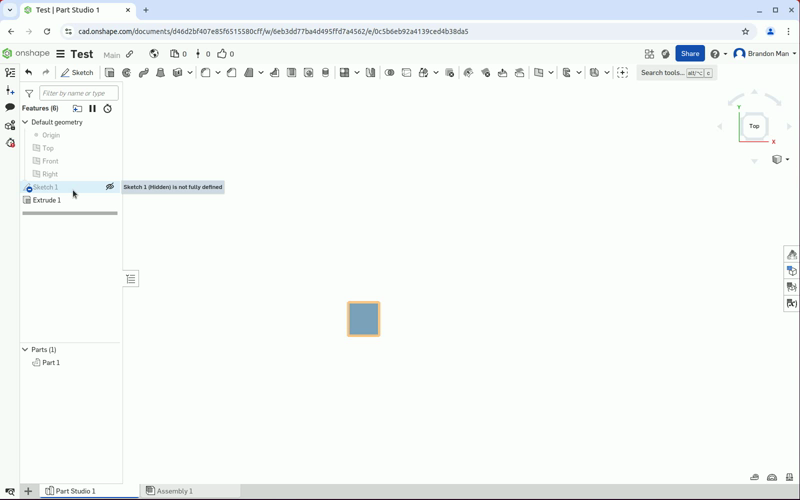
click(73, 189)
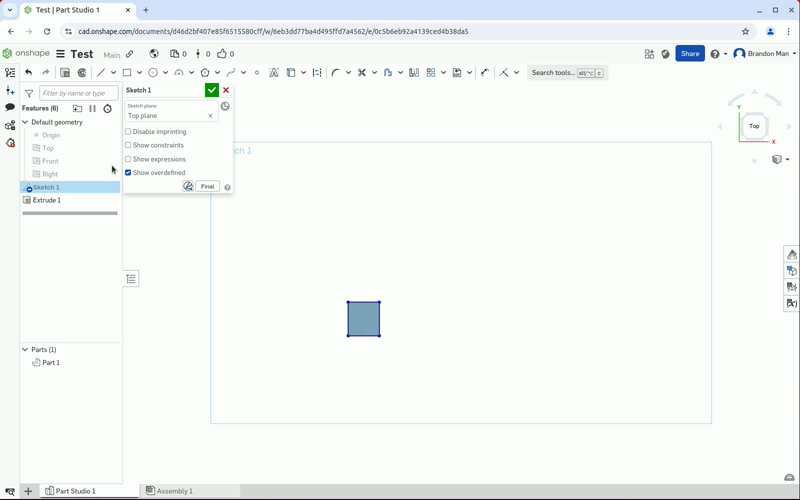
mouse_move(229, 92)
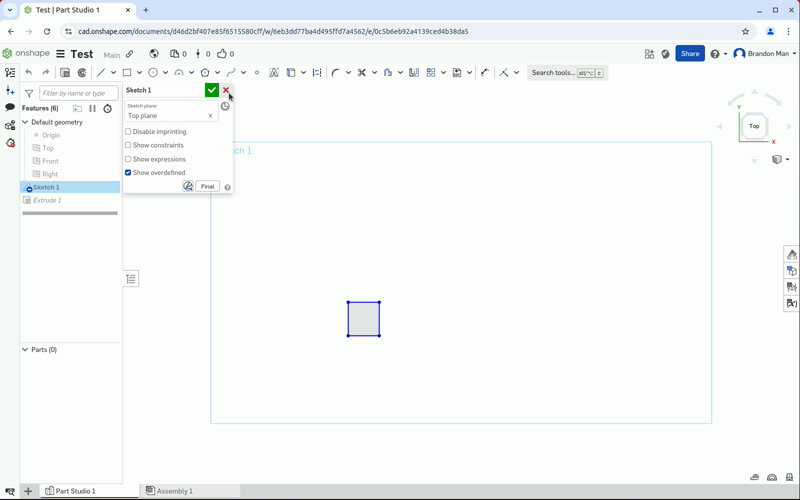
click(229, 92)
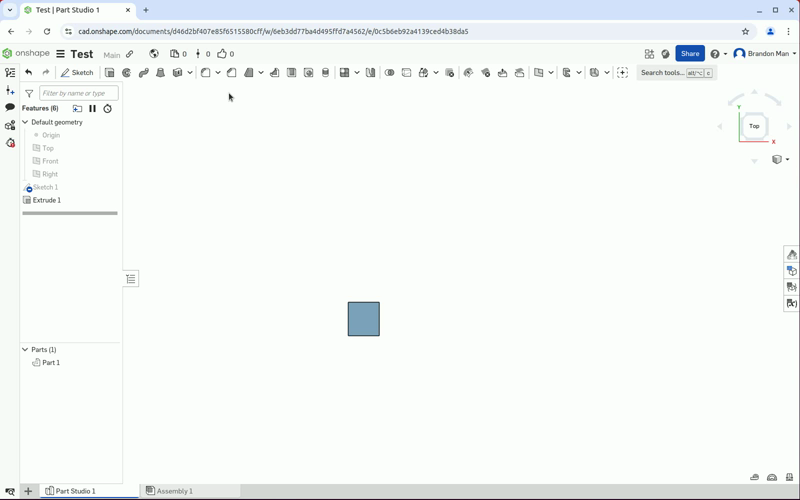
mouse_move(73, 352)
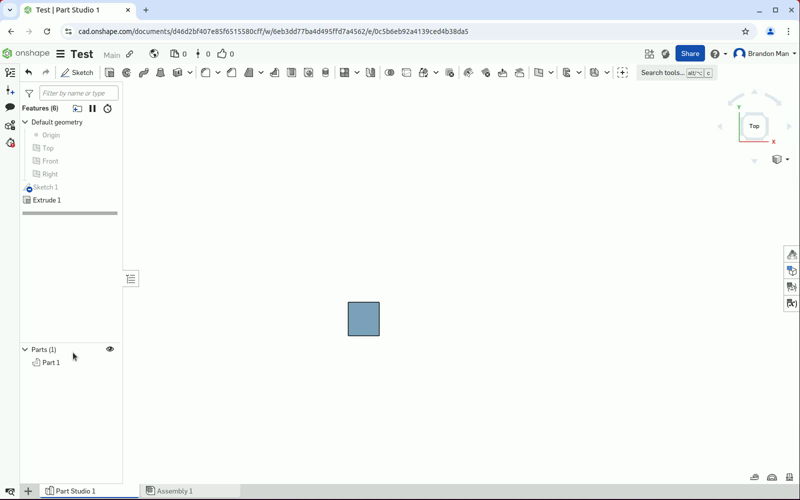
key(y)
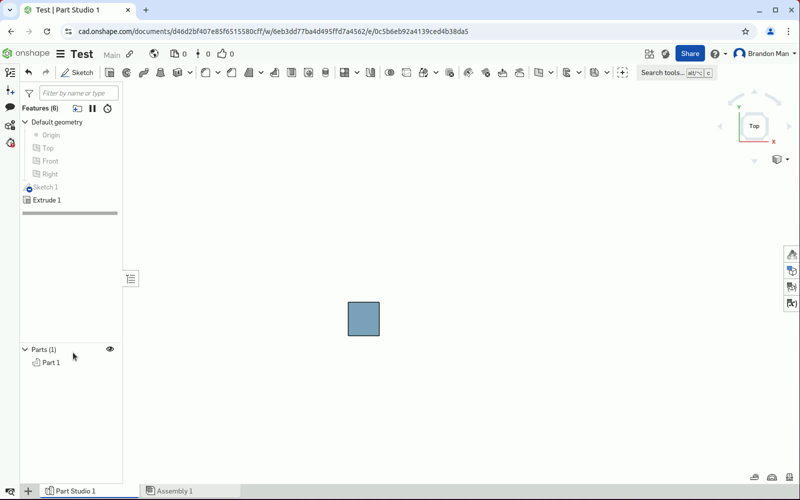
key(shift+p)
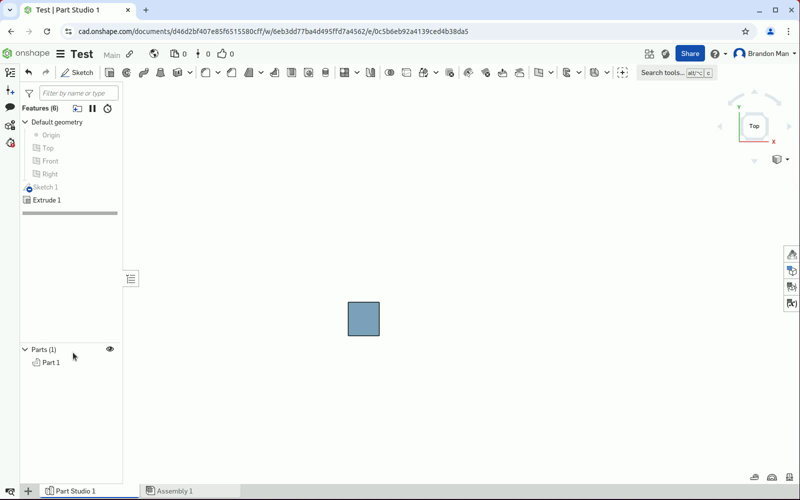
key(space)
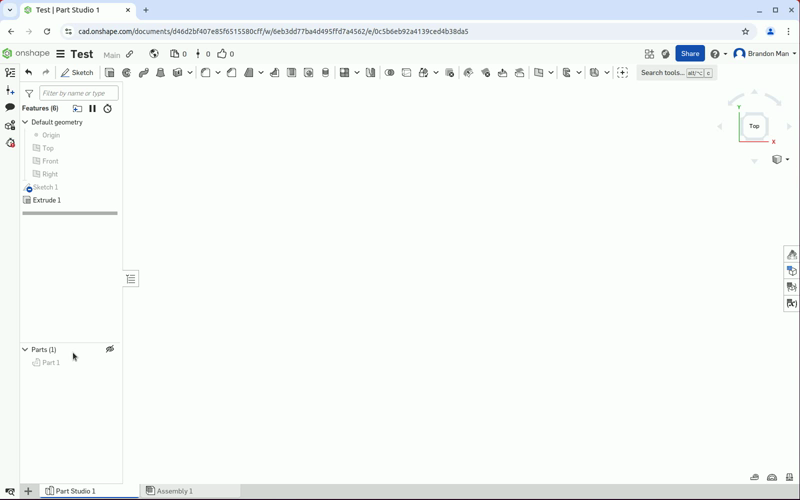
key_down(shift)
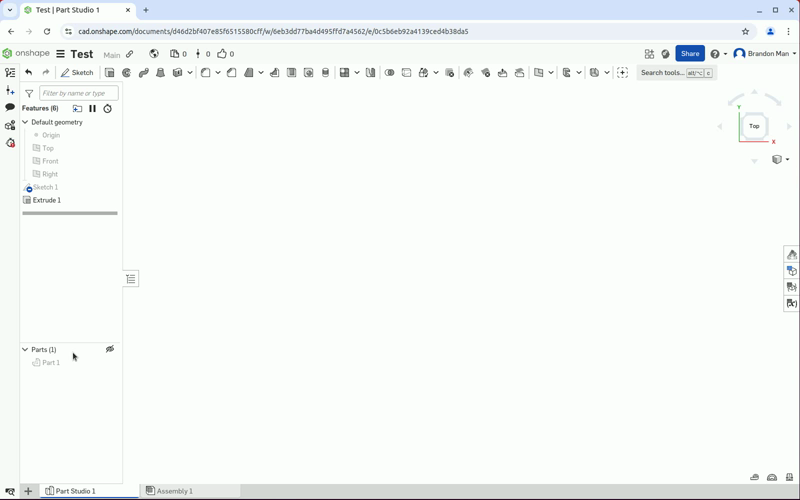
key(up)
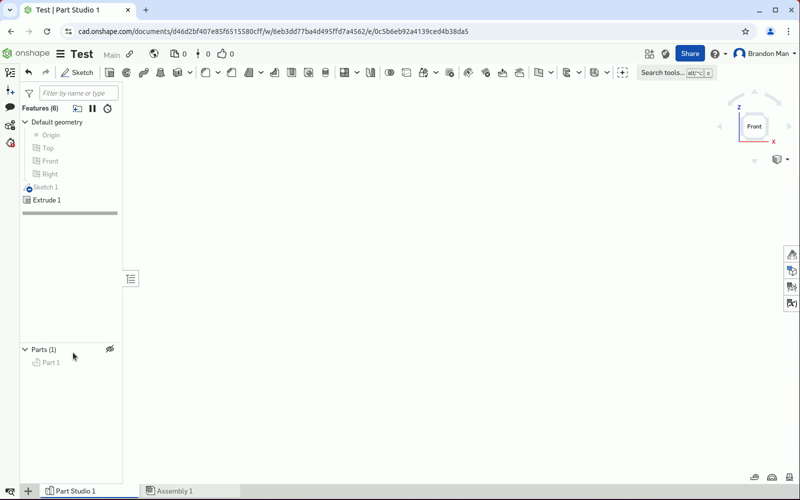
key_up(shift)
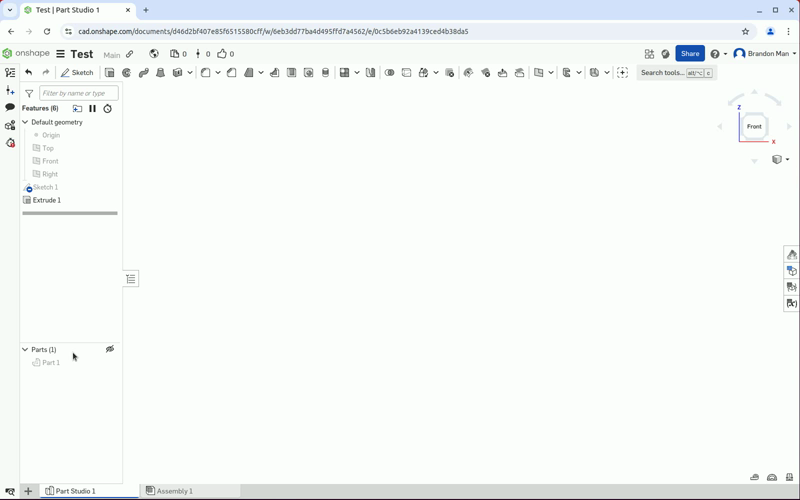
mouse_move(73, 352)
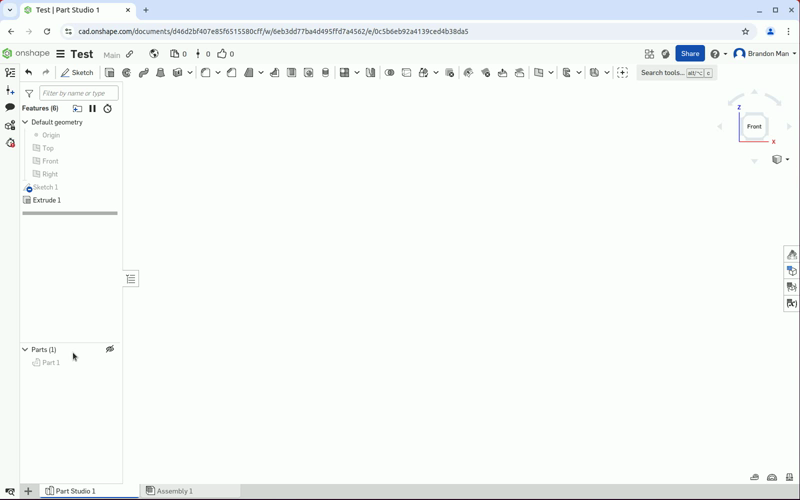
key(shift+y)
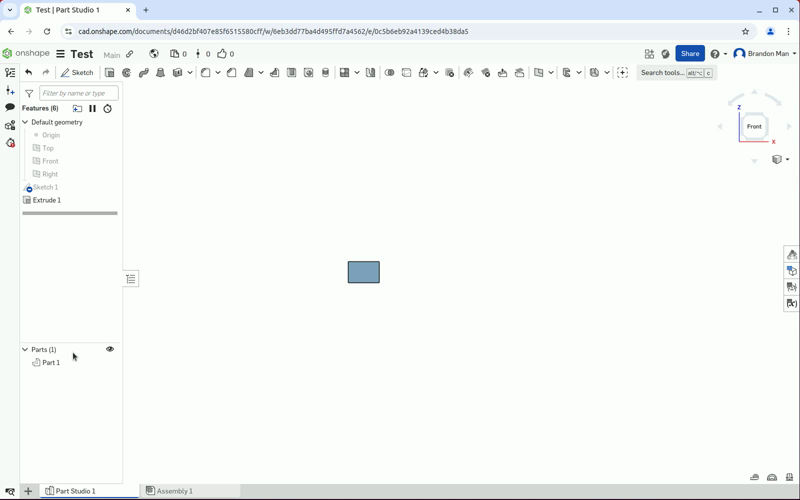
mouse_move(541, 75)
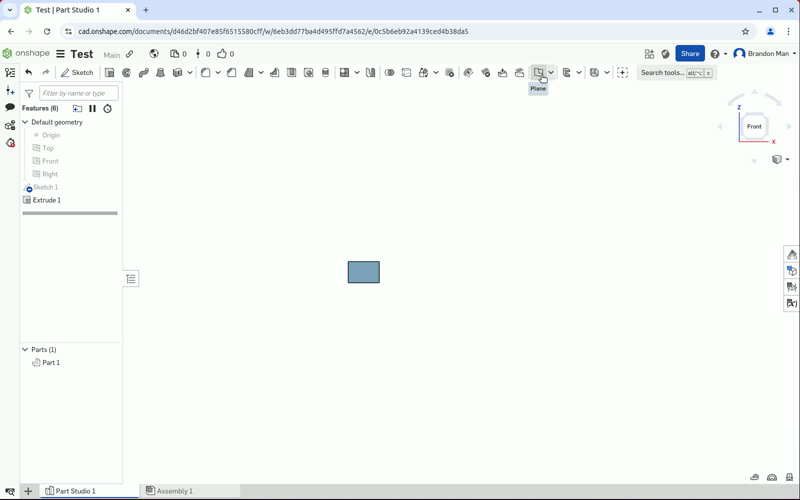
click(541, 75)
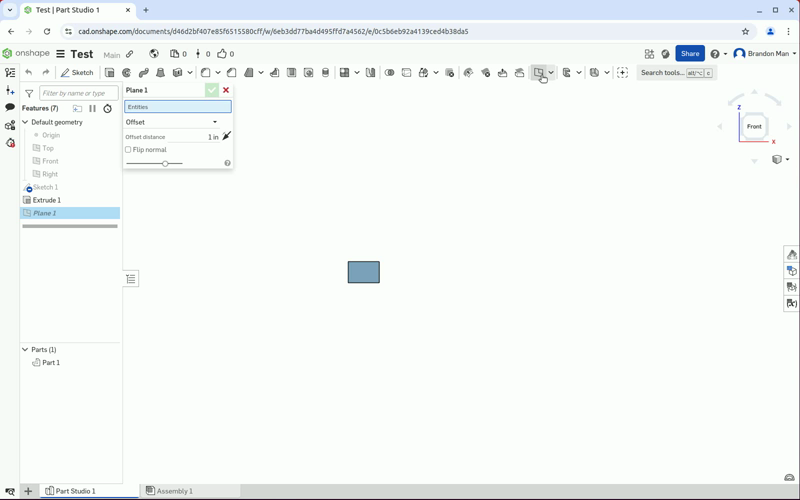
mouse_move(73, 163)
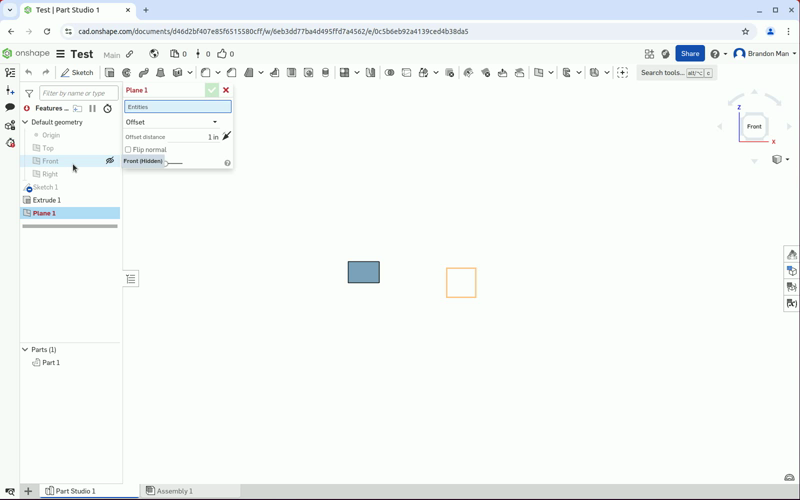
click(73, 163)
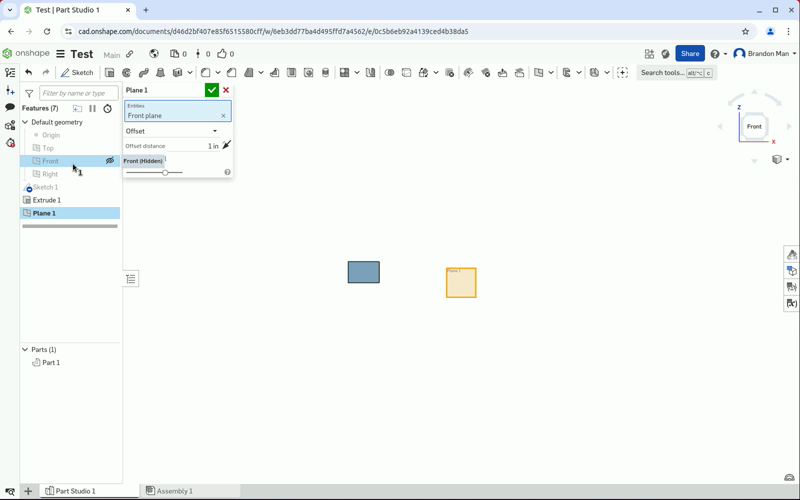
key(tab, 2)
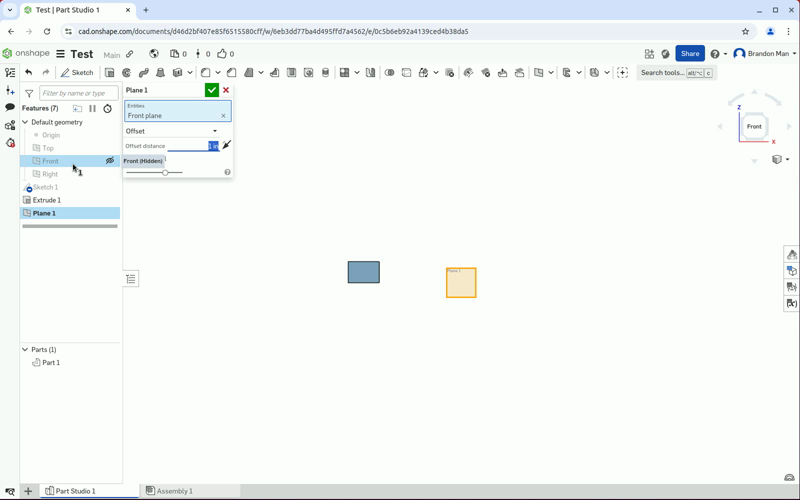
text(10.845)
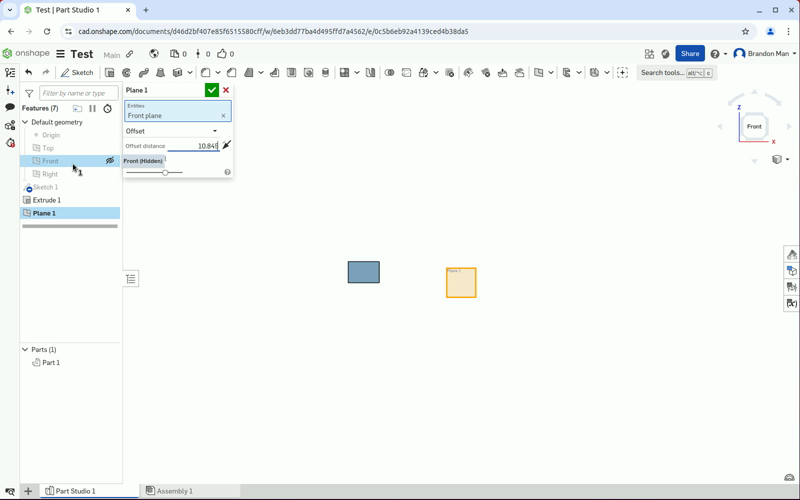
key(enter, 2)
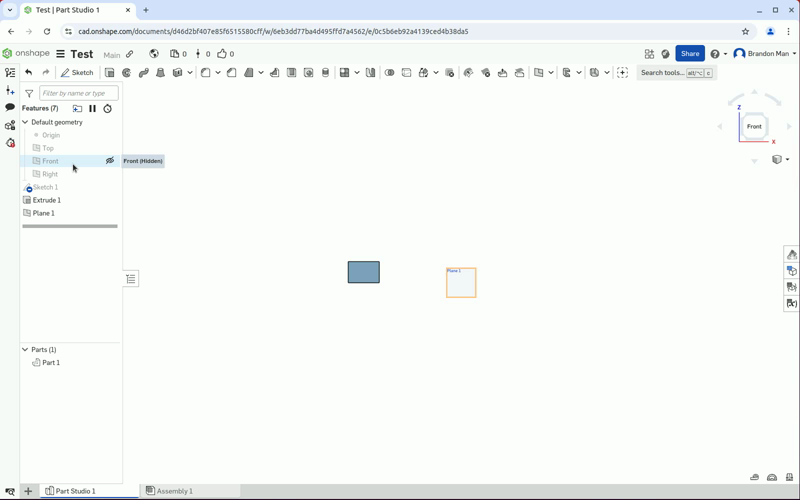
key(shift+s)
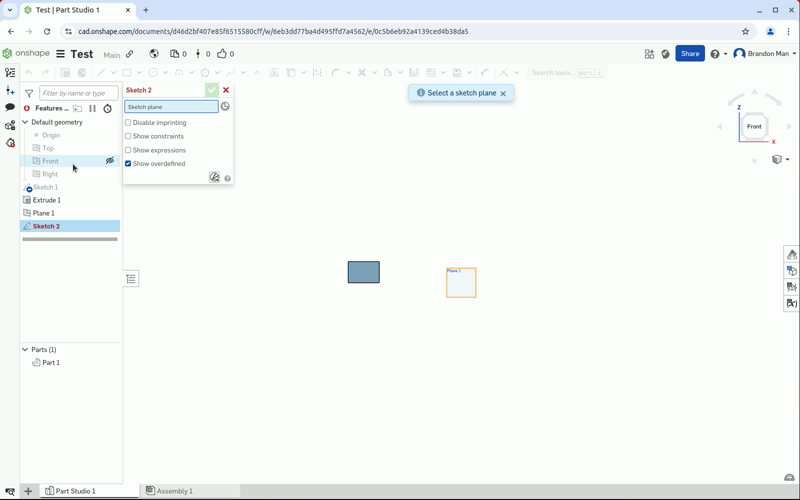
mouse_move(73, 215)
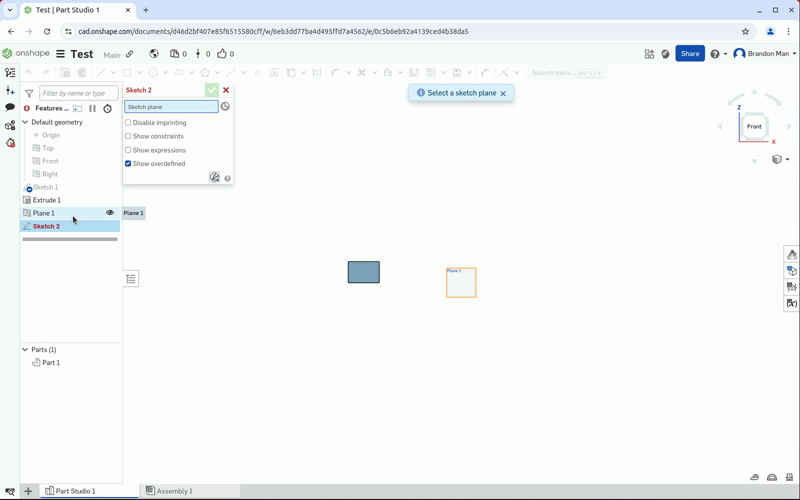
click(73, 215)
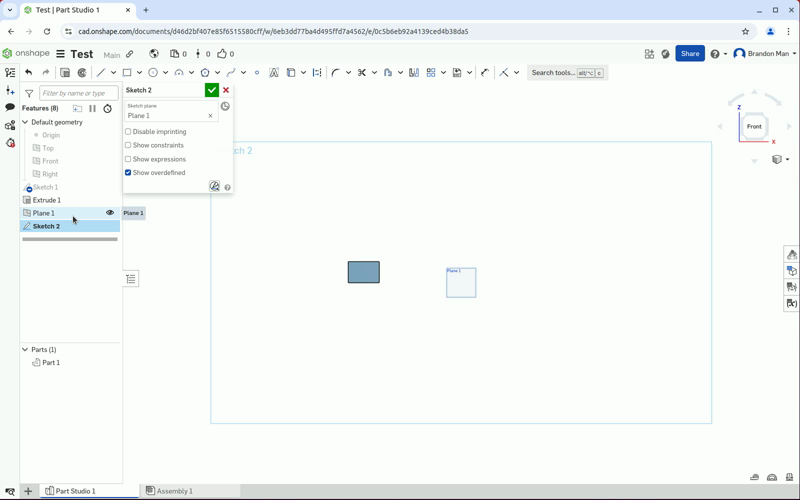
mouse_move(73, 352)
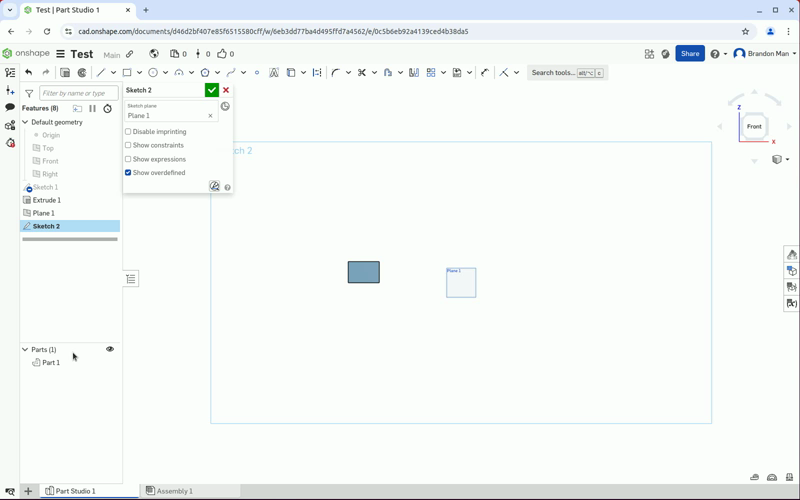
key(y)
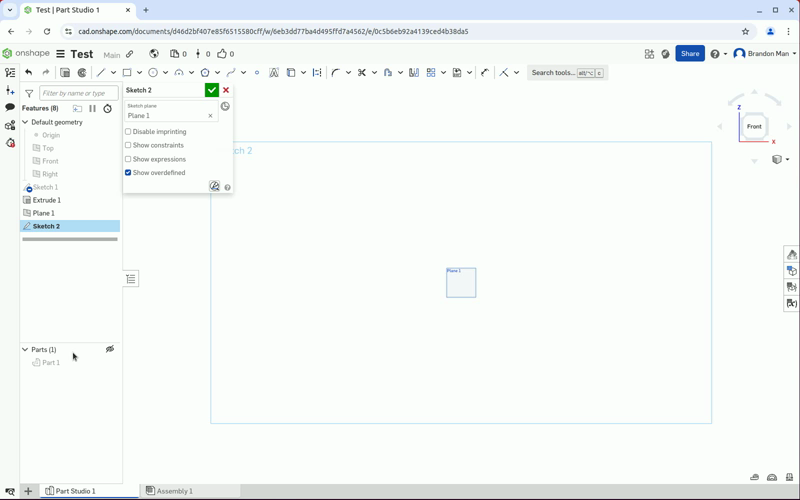
key(l)
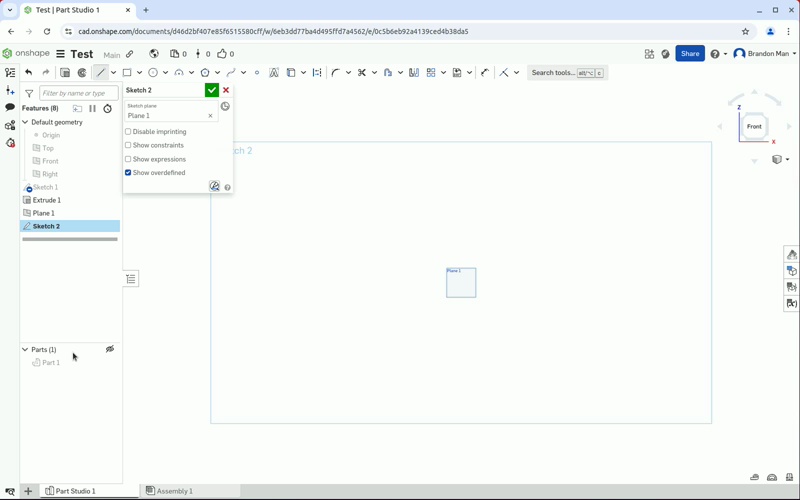
key_down(shift)
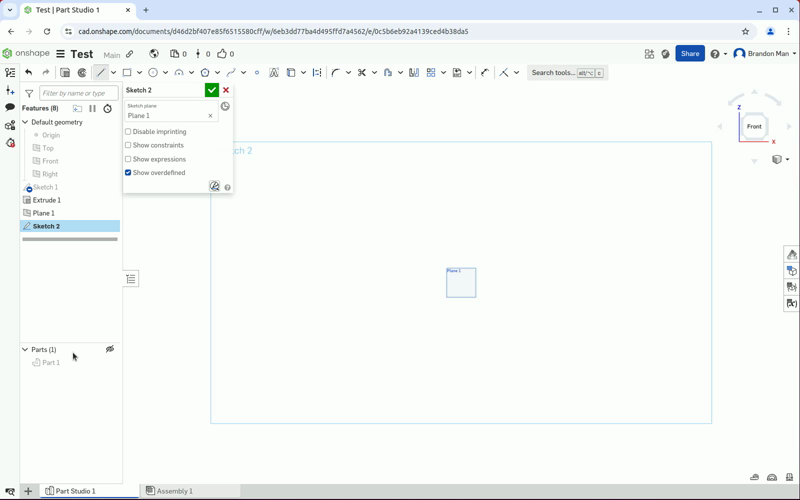
mouse_move(363, 261)
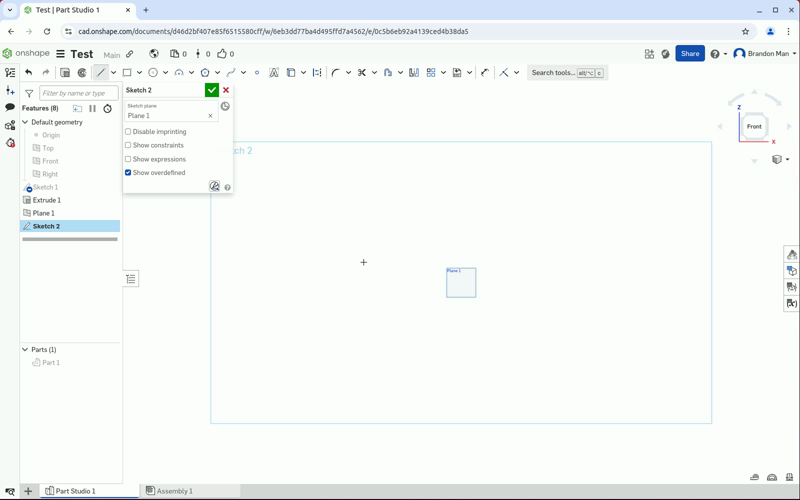
click(363, 261)
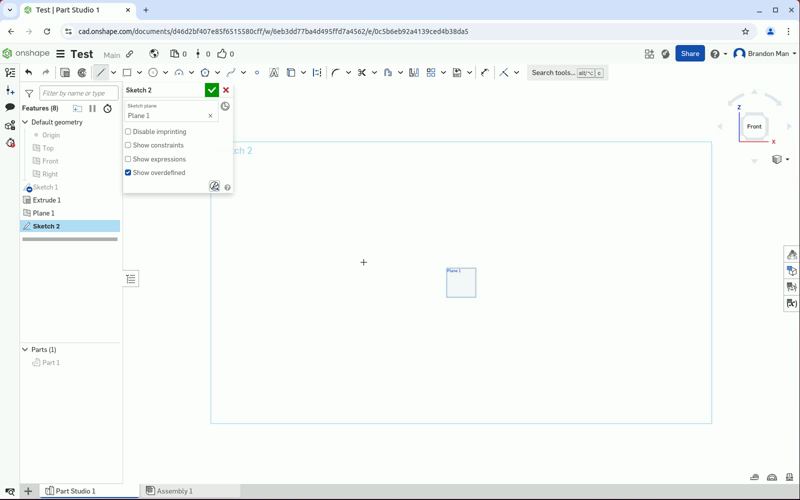
key_up(shift)
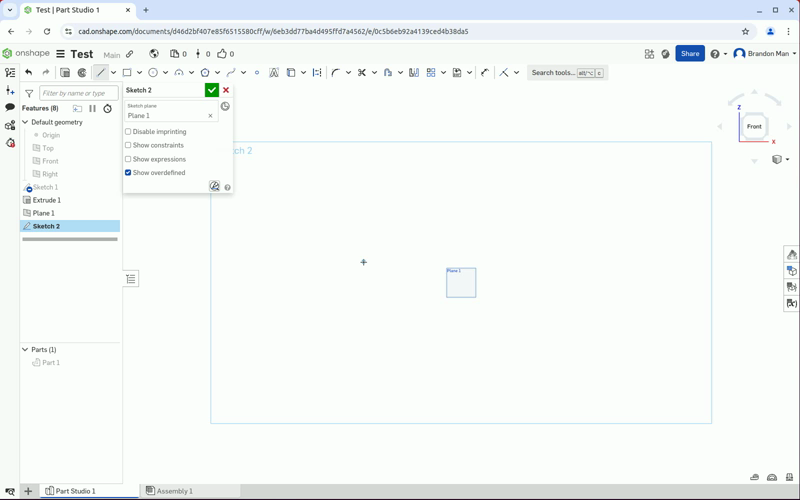
key_down(shift)
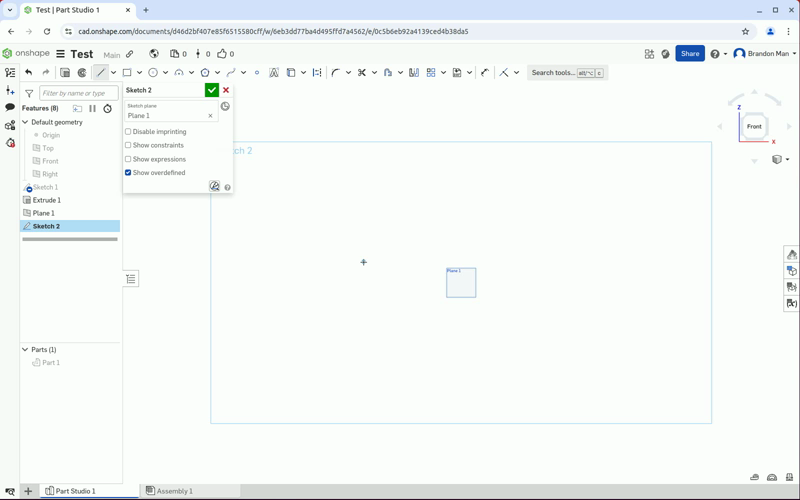
mouse_move(393, 261)
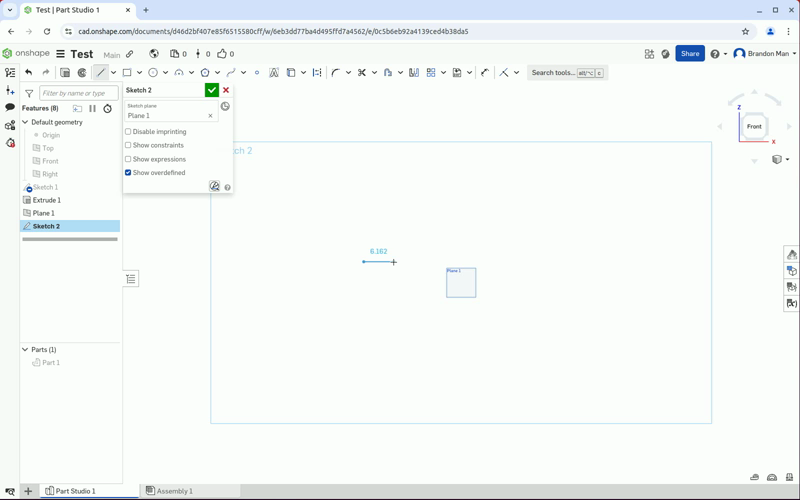
mouse_move(379, 273)
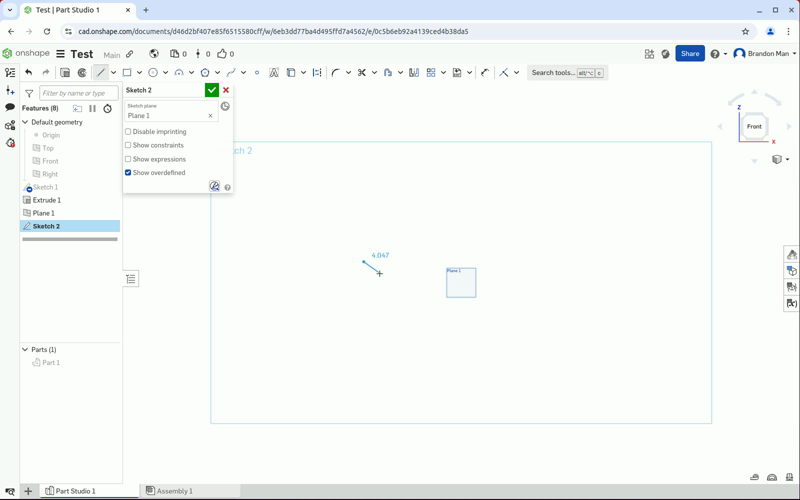
click(379, 273)
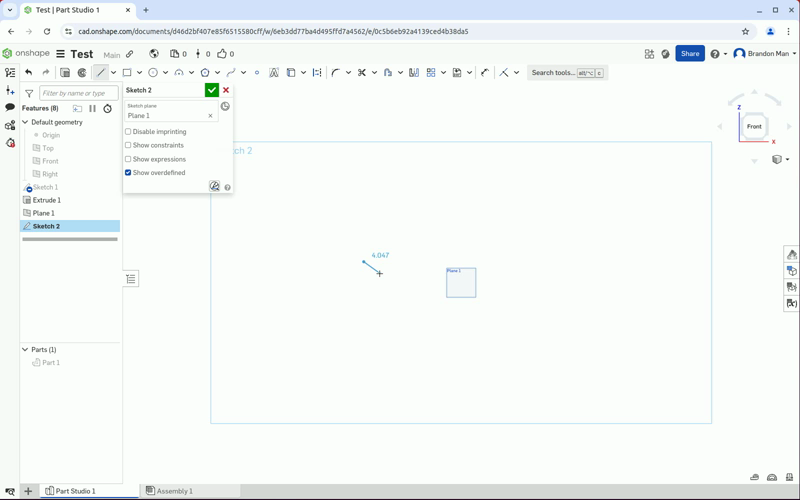
key_up(shift)
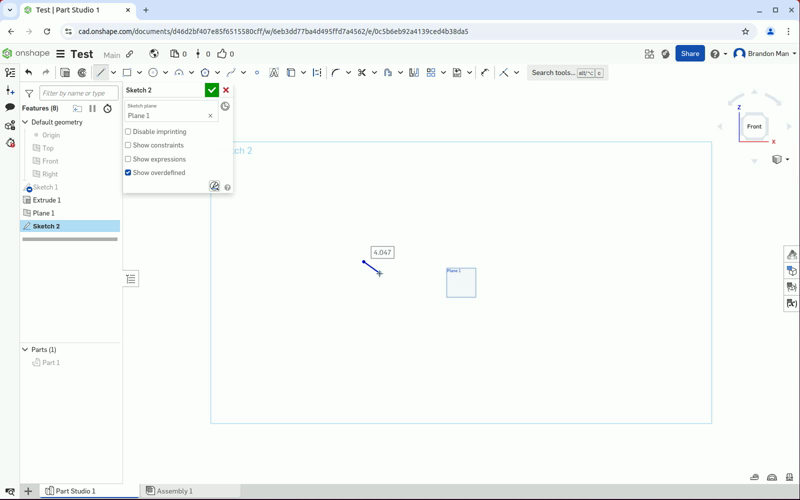
key_down(shift)
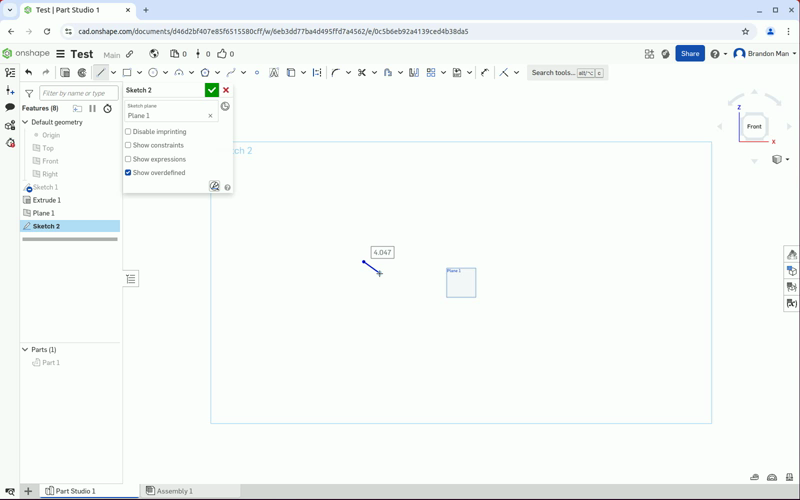
mouse_move(409, 273)
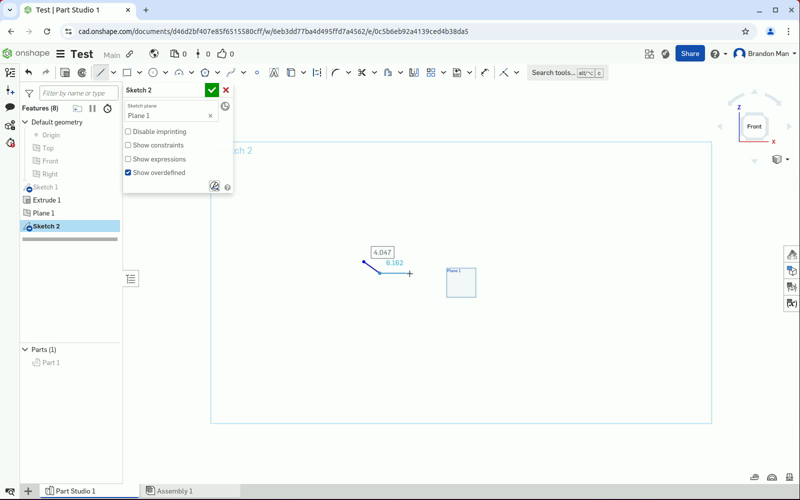
mouse_move(379, 261)
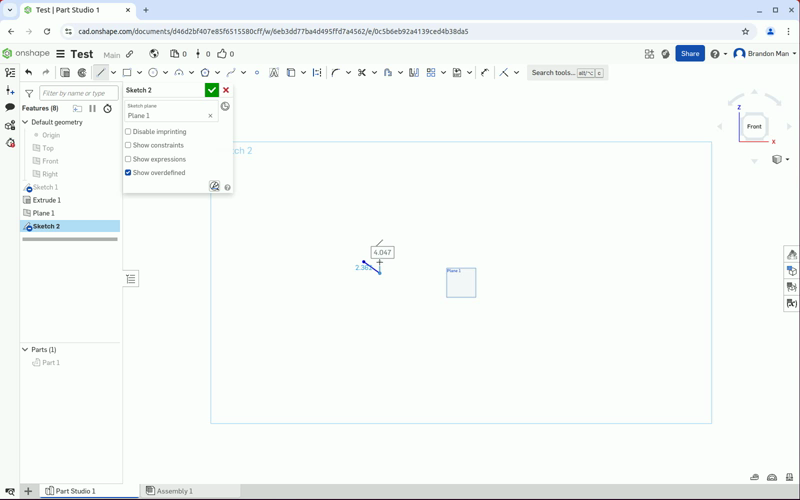
click(379, 261)
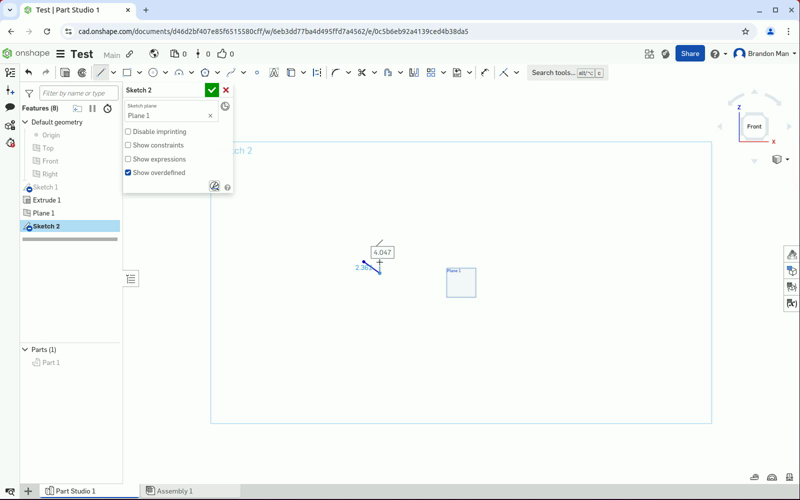
key_up(shift)
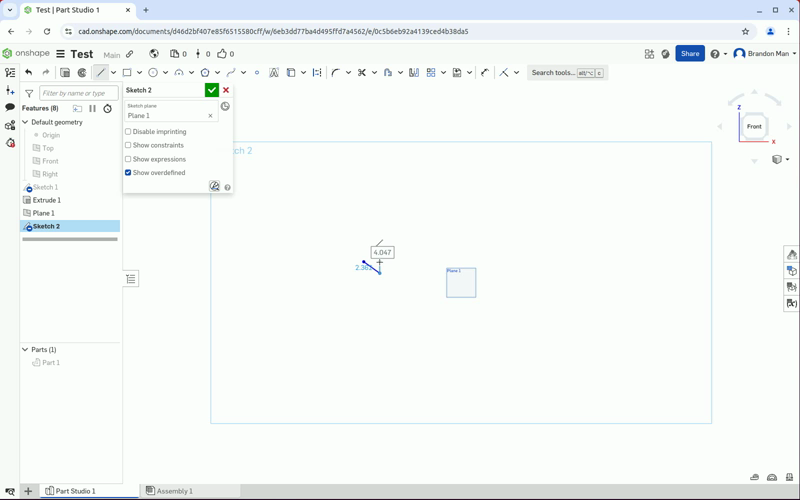
mouse_move(409, 261)
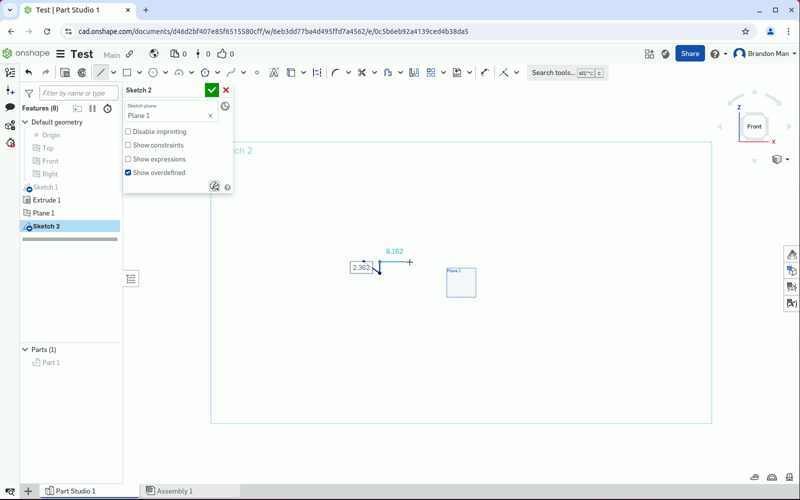
key_down(shift)
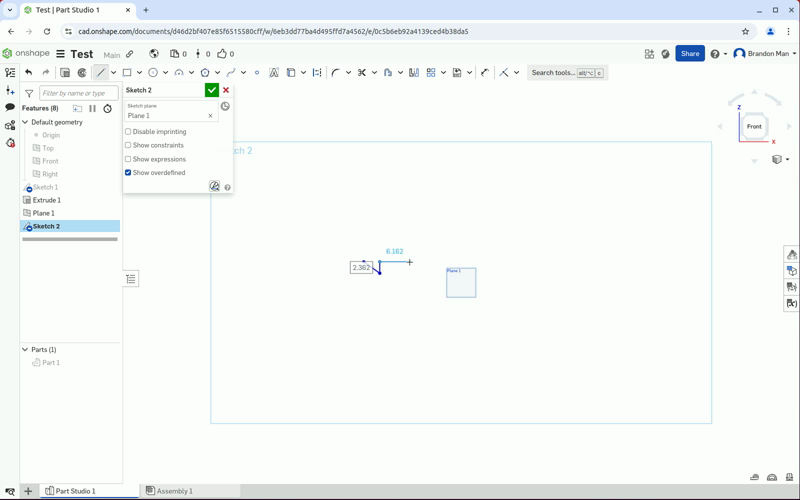
mouse_move(363, 261)
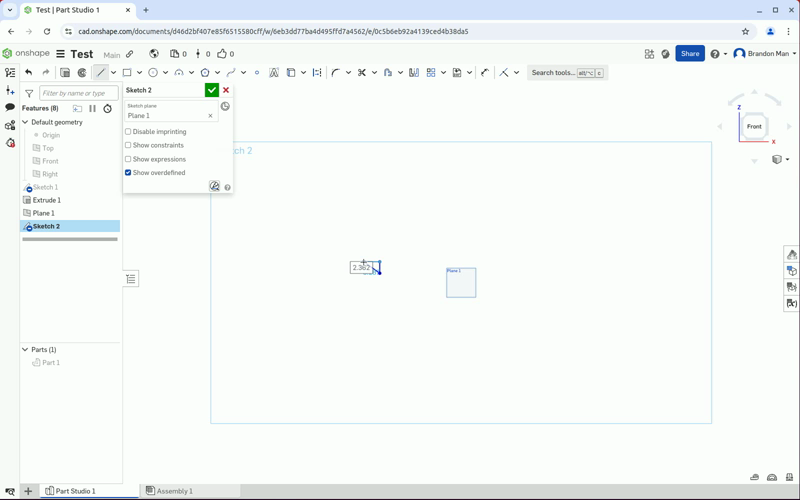
key_up(shift)
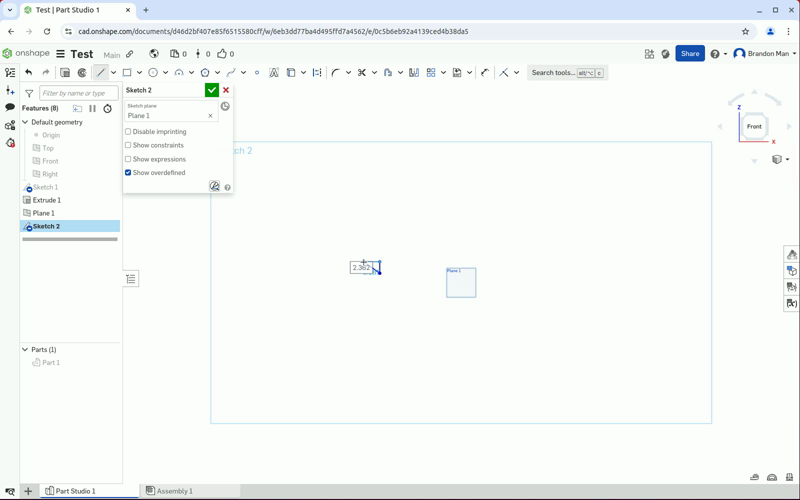
click(363, 261)
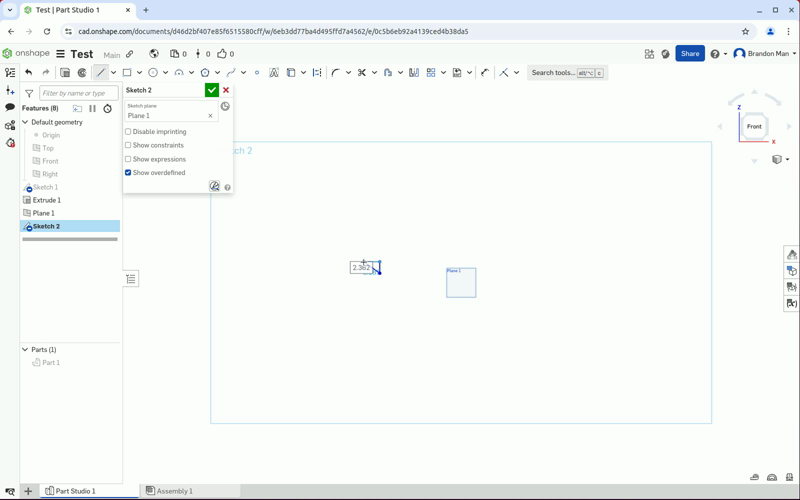
key(esc)
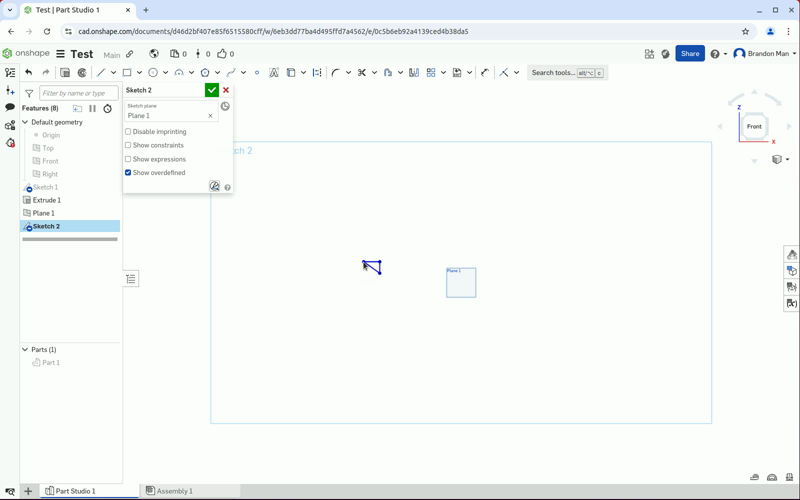
mouse_move(371, 266)
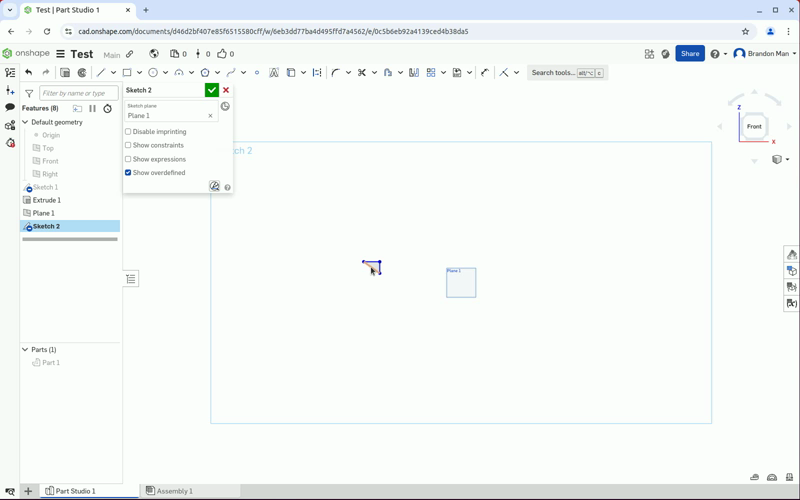
scroll(6)
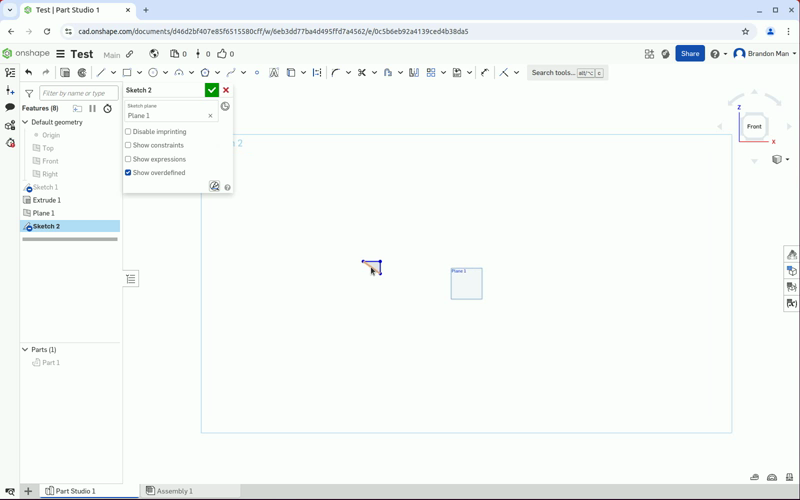
scroll(6)
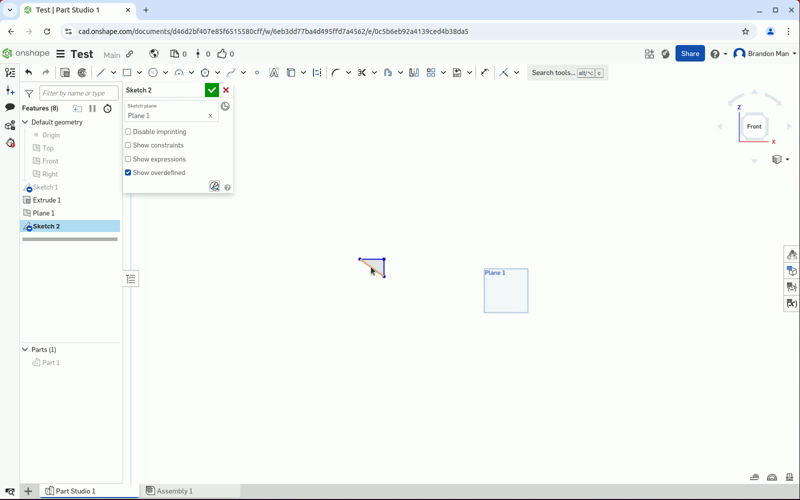
scroll(6)
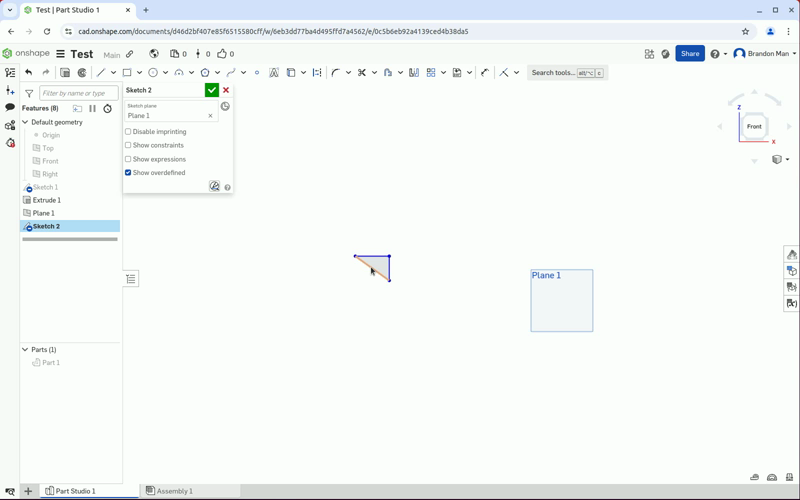
scroll(6)
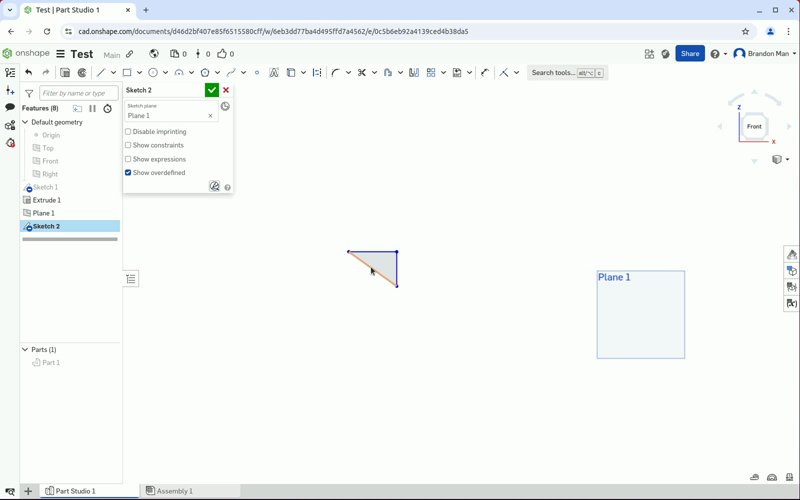
scroll(6)
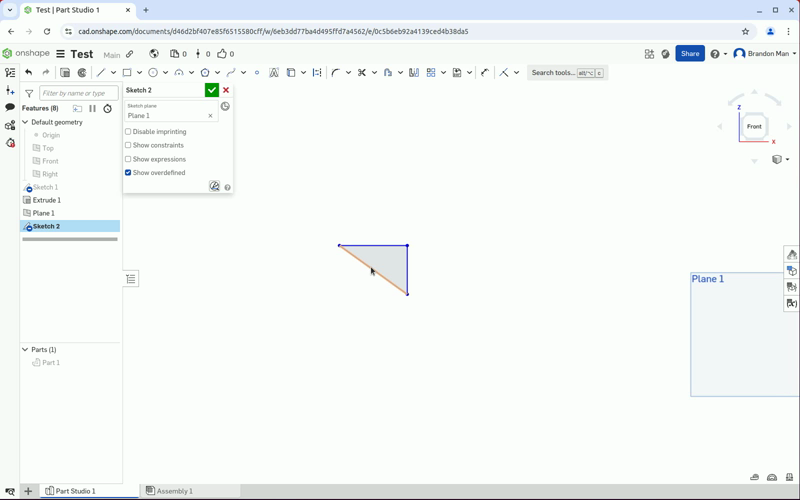
scroll(6)
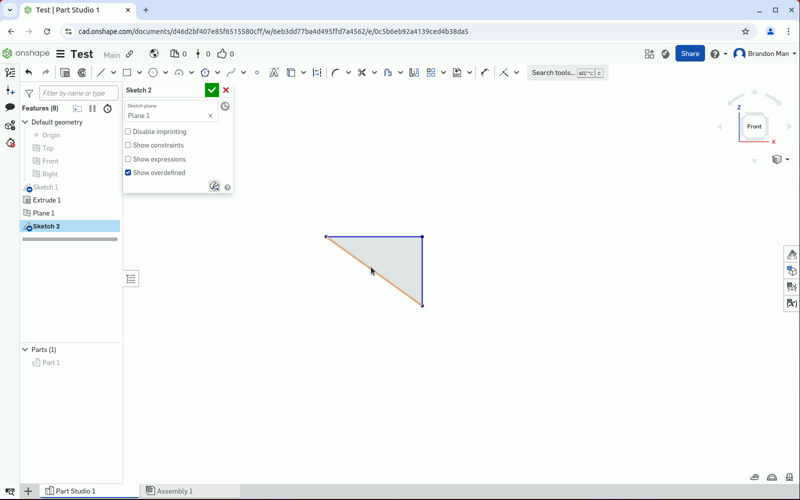
scroll(6)
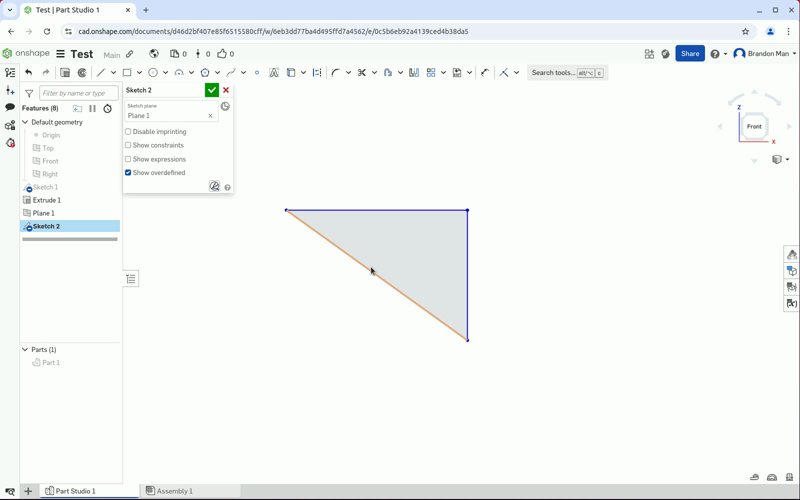
click(371, 266)
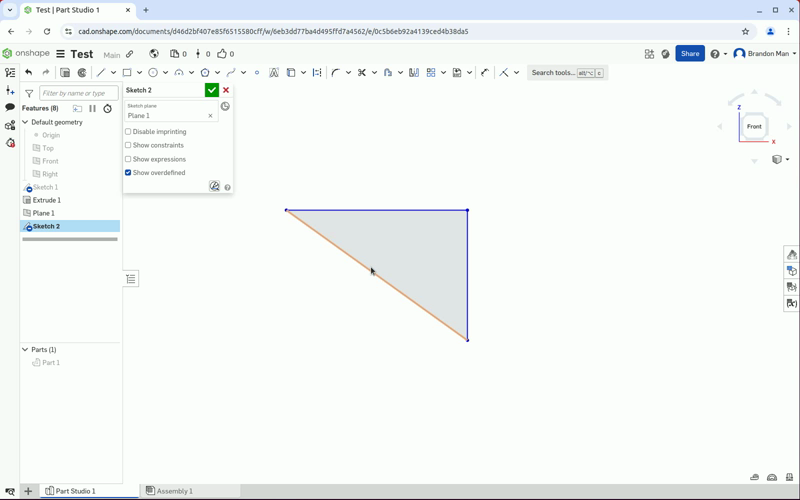
scroll(-6)
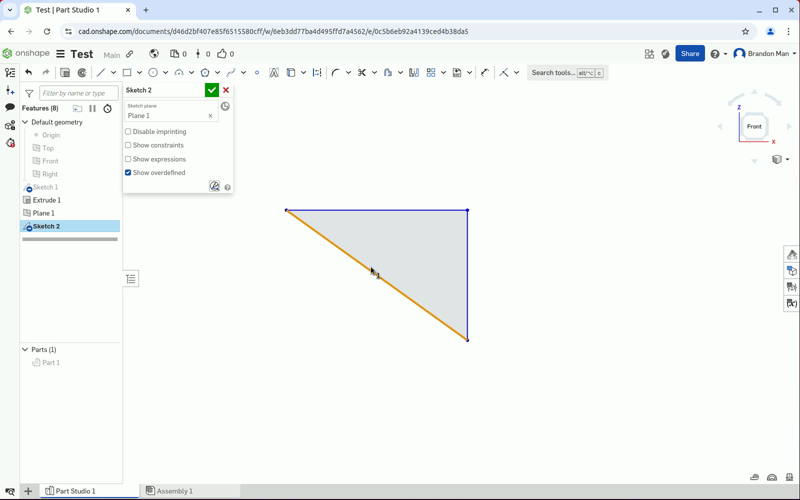
scroll(-6)
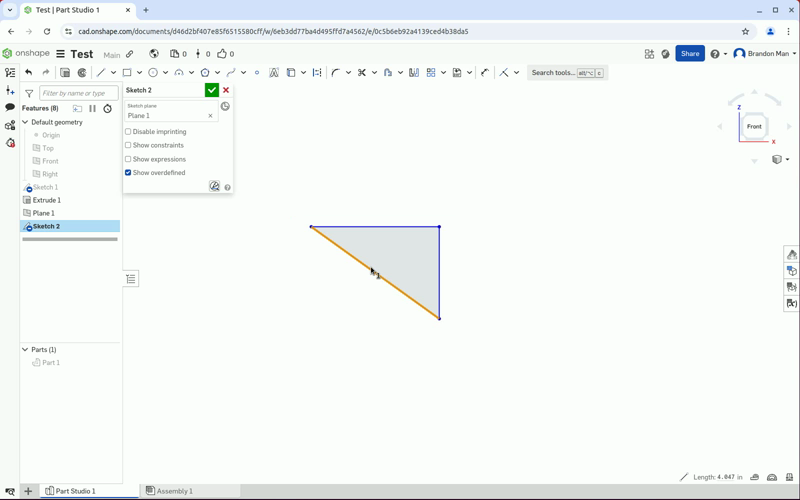
scroll(-6)
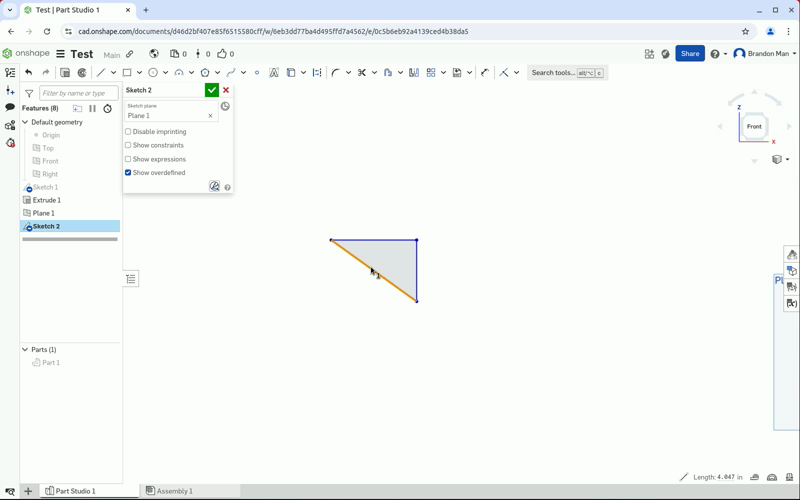
scroll(-6)
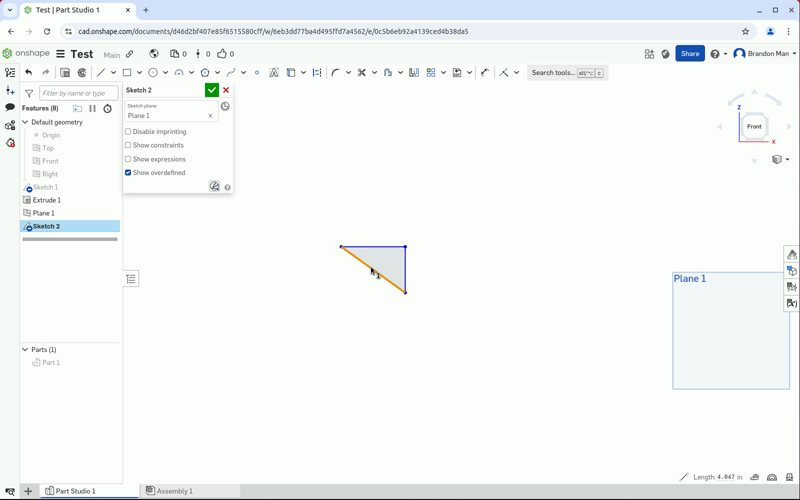
scroll(-6)
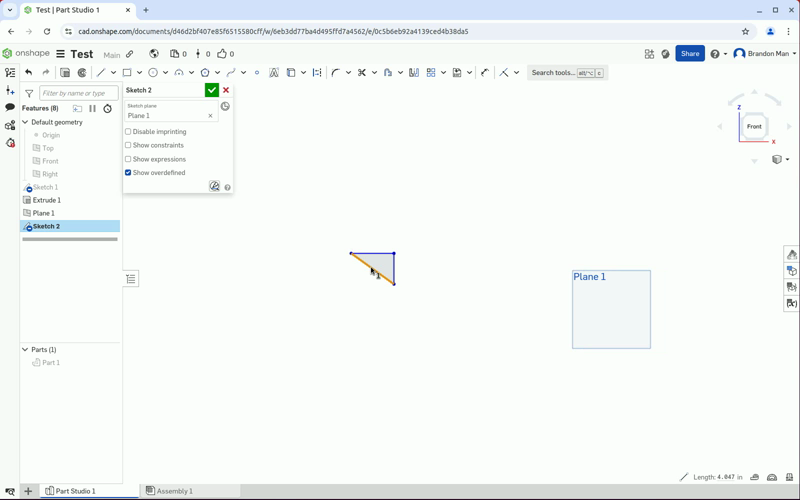
scroll(-6)
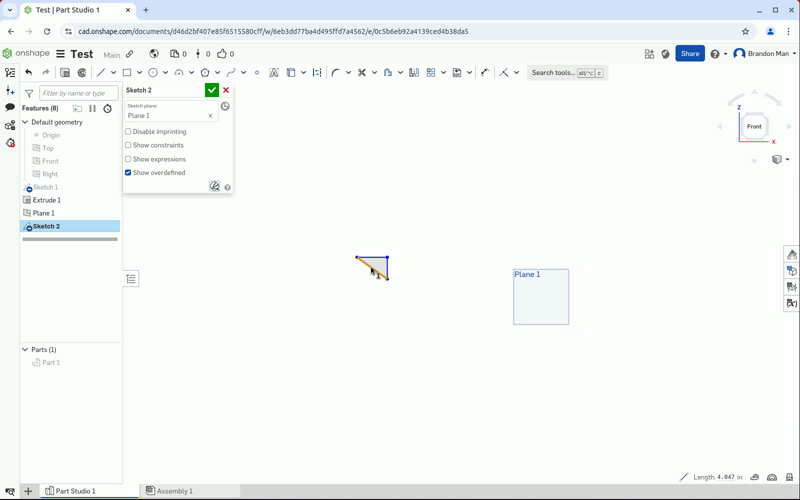
scroll(-6)
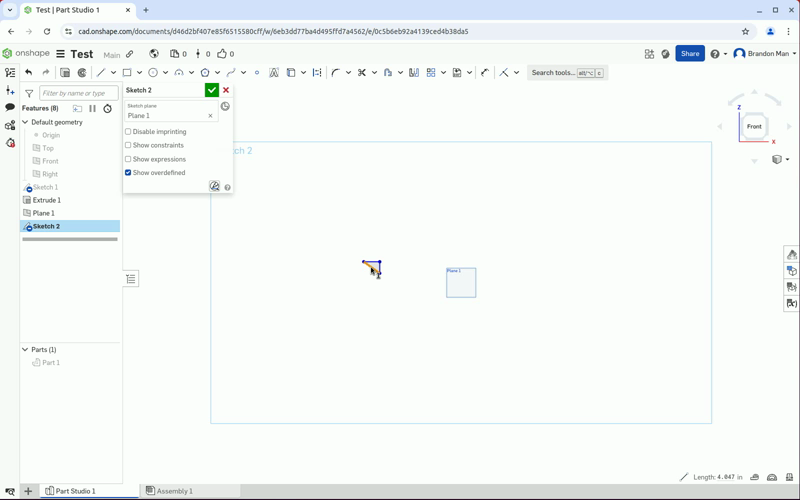
mouse_move(73, 352)
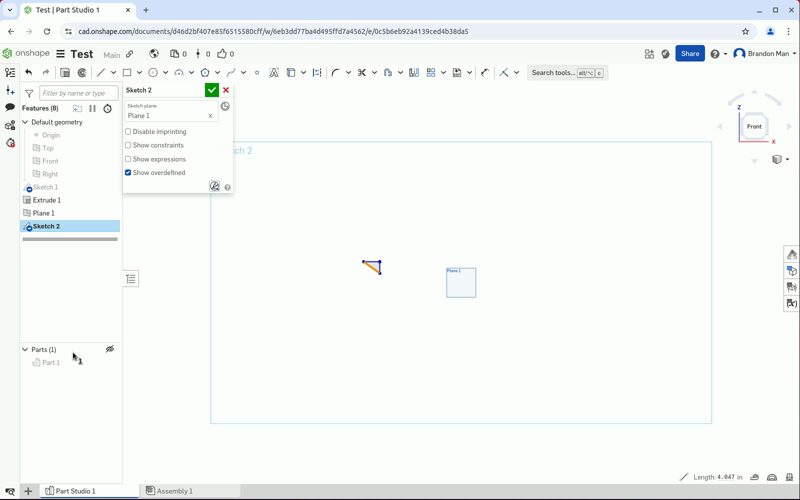
key(shift+y)
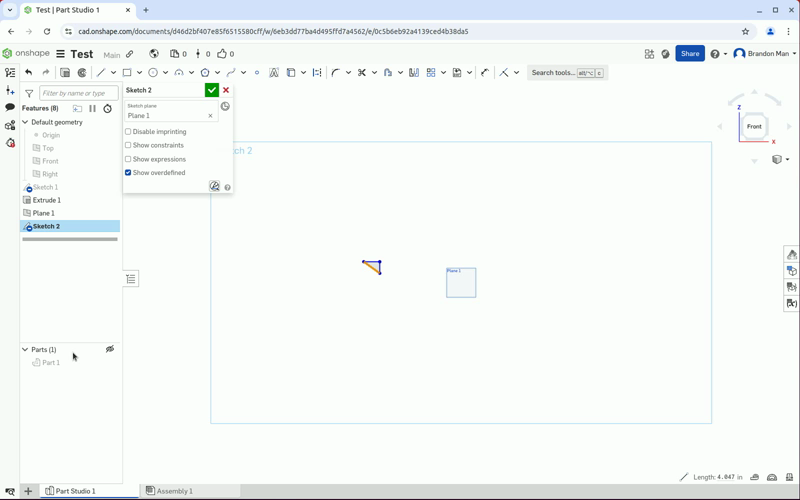
key(shift+e)
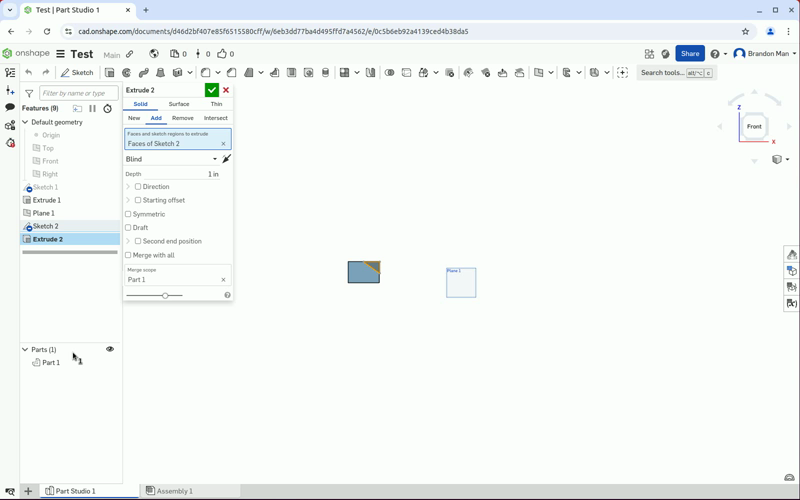
mouse_move(143, 106)
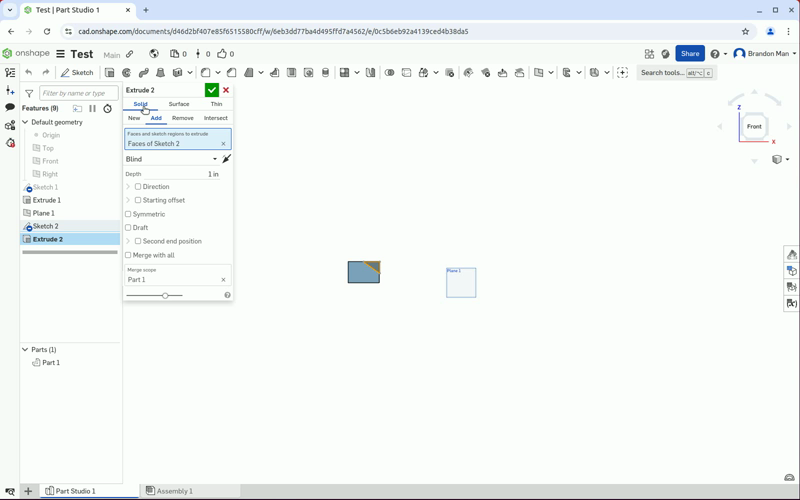
click(143, 106)
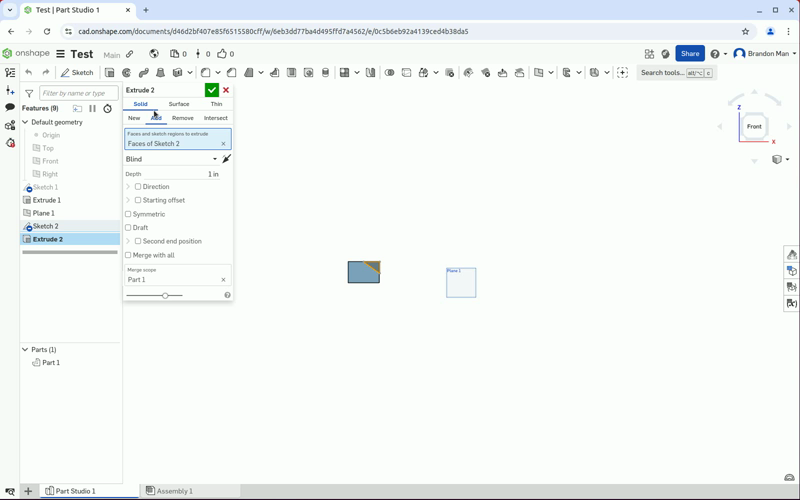
mouse_move(186, 120)
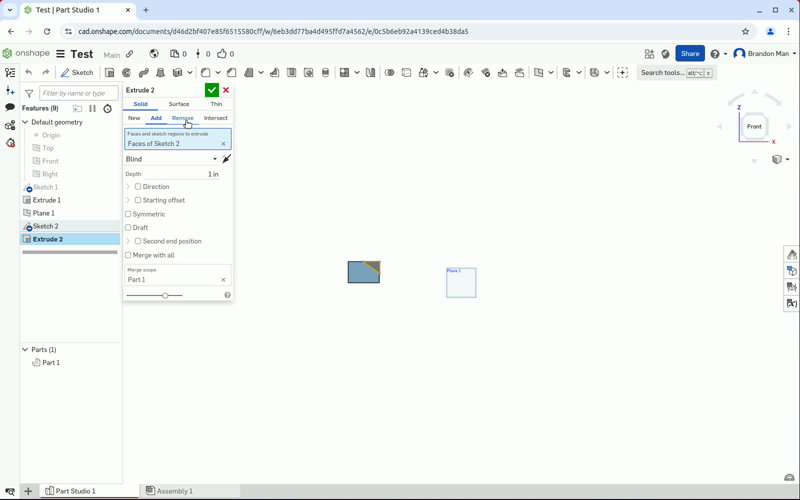
click(186, 120)
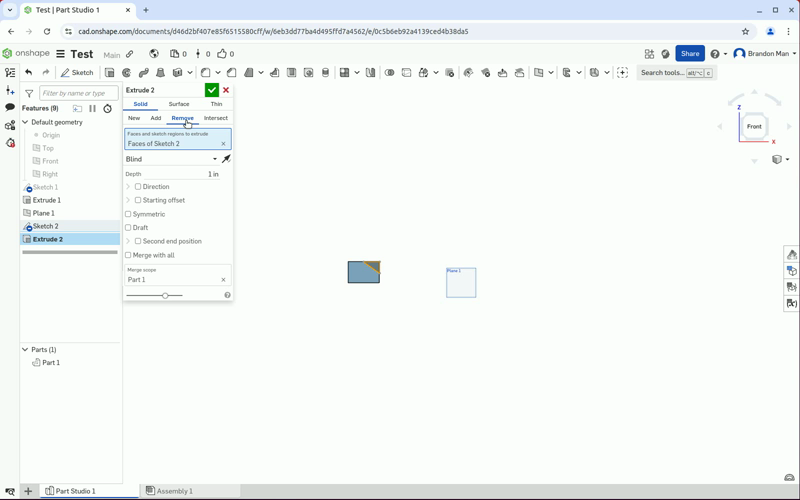
key(tab, 4)
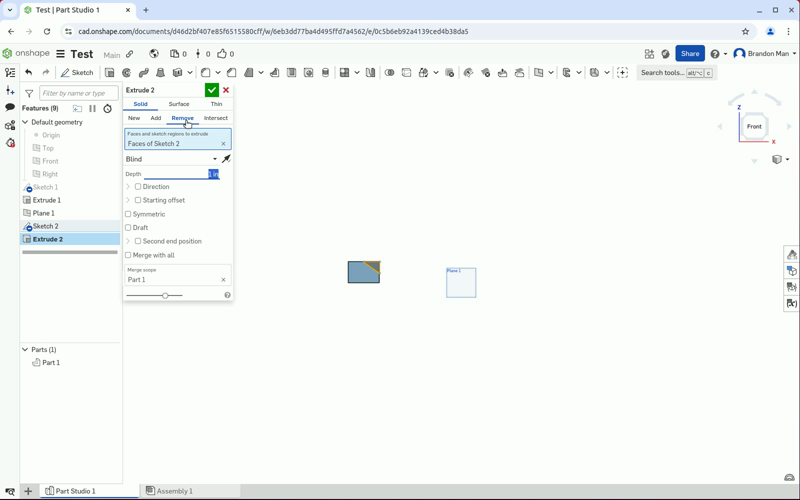
text(1.685)
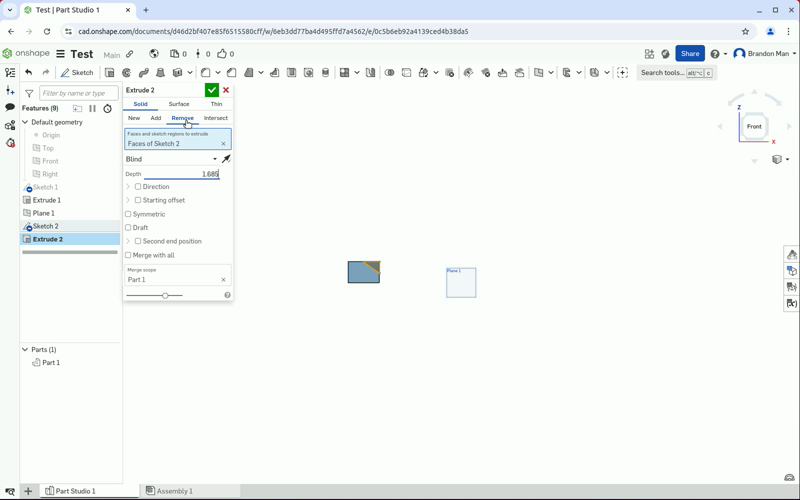
key(tab, 6)
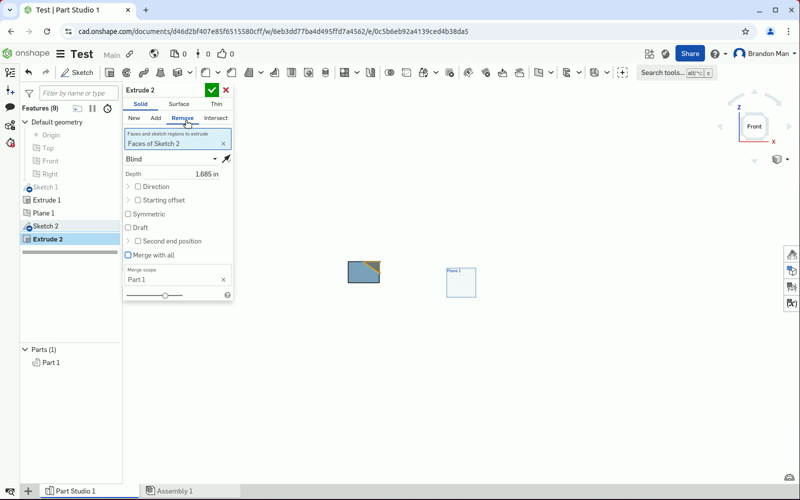
key(space)
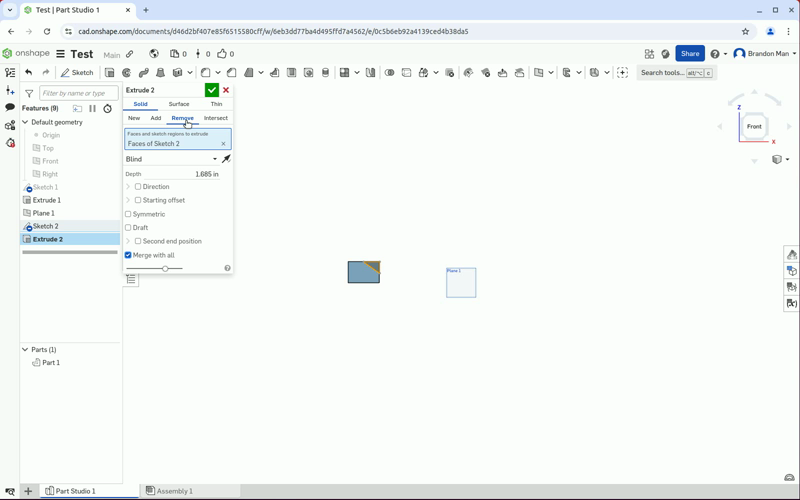
key(enter)
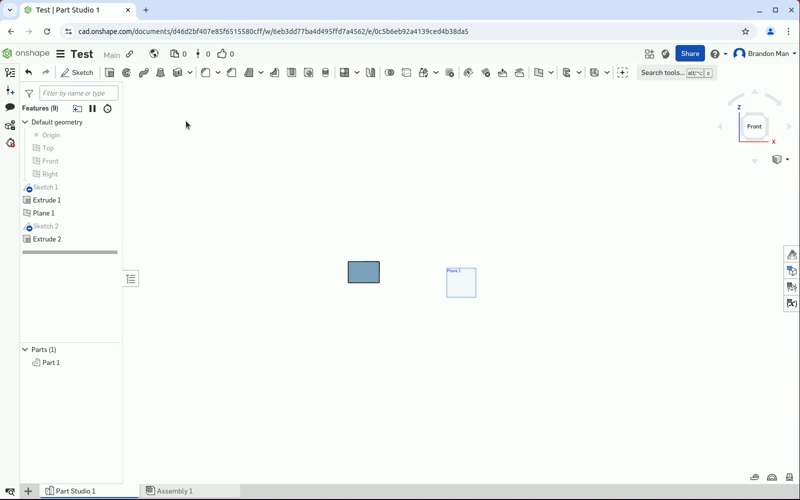
key(shift+h)
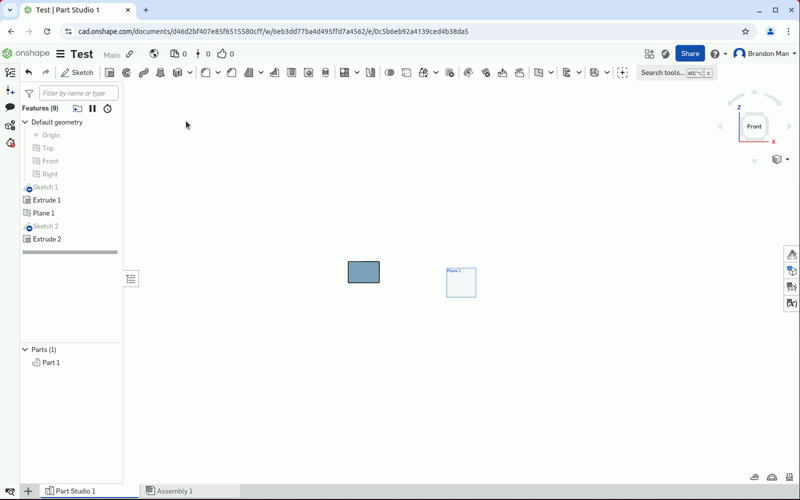
key(shift+h)
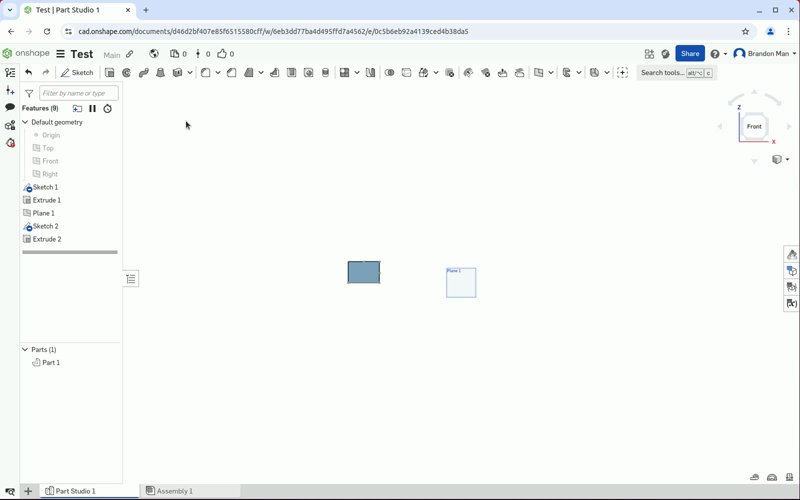
key(shift+7)
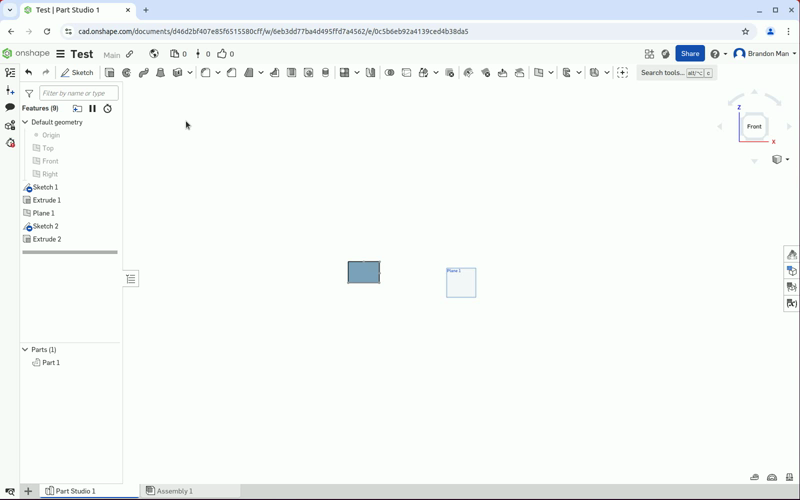
key(left, 2)
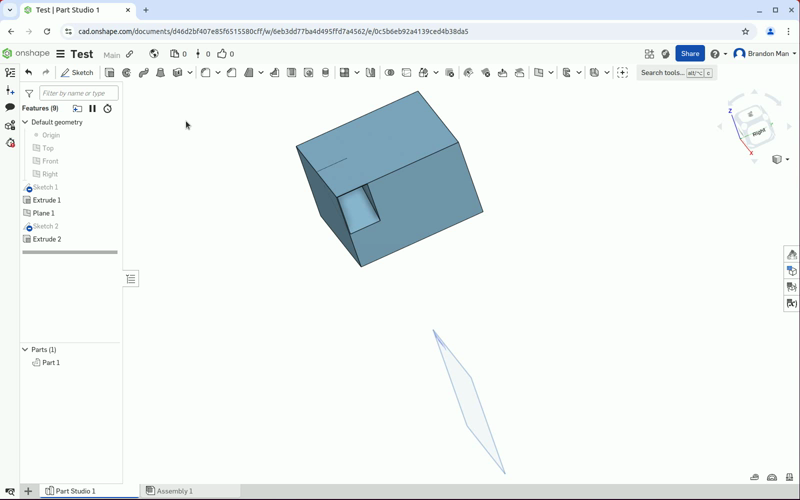
key(down, 2)
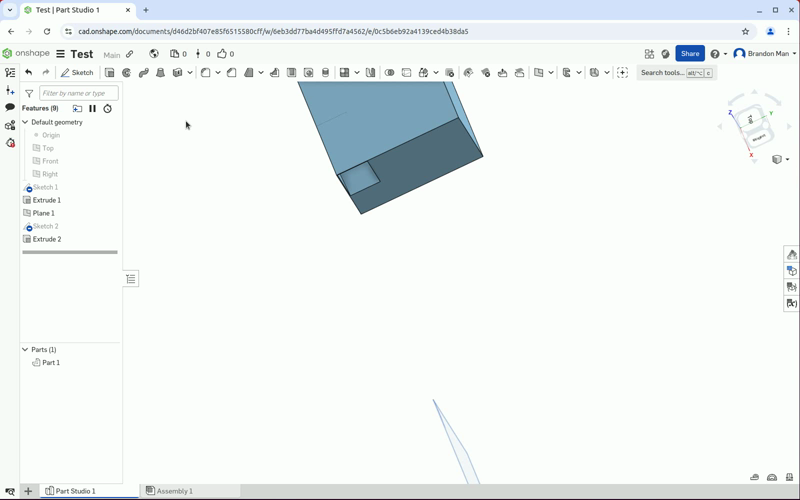
key(up, 2)
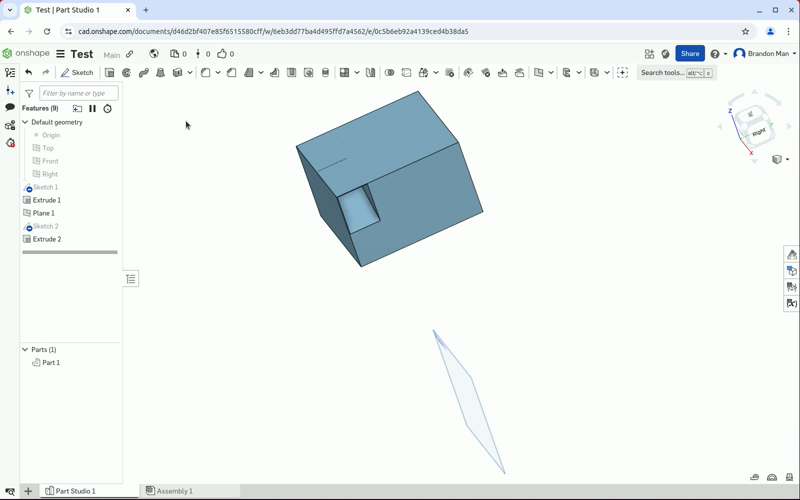
key(right, 2)
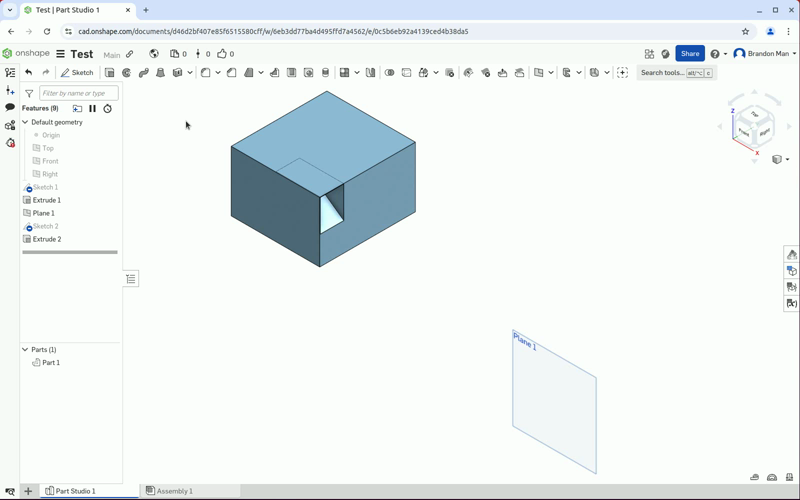
mouse_move(73, 189)
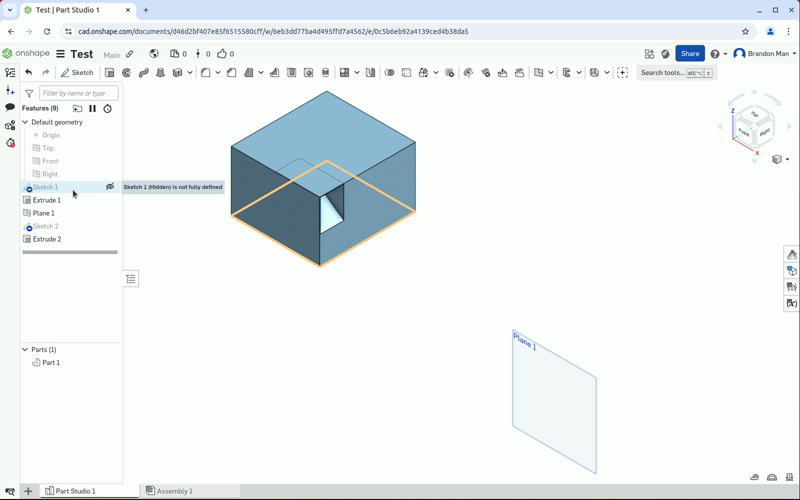
click(73, 189)